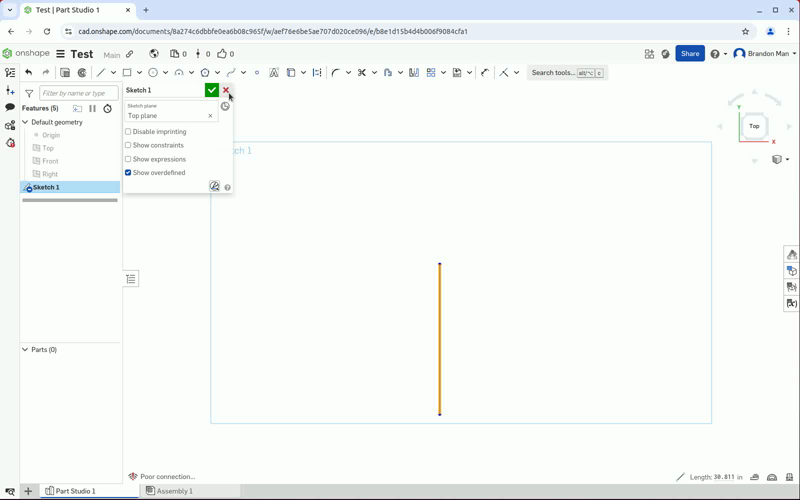
key(shift+h)
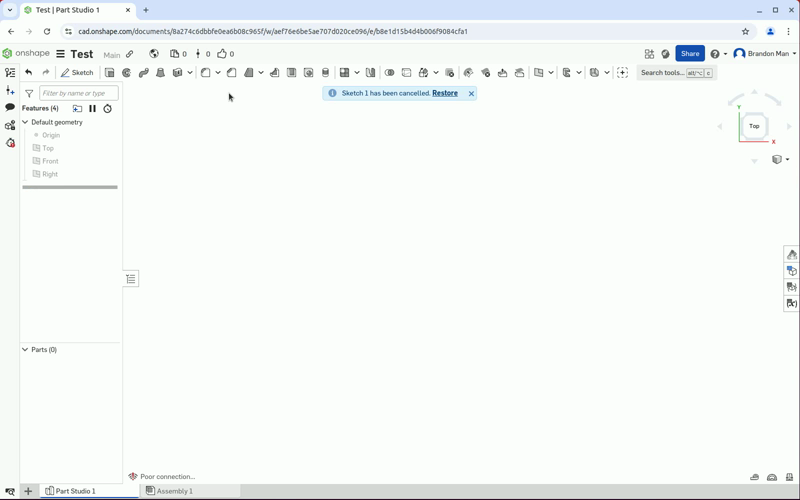
mouse_move(73, 352)
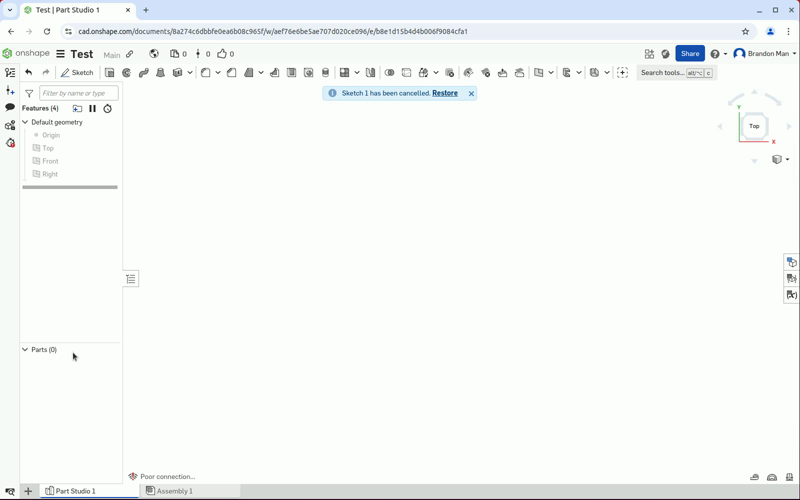
key(y)
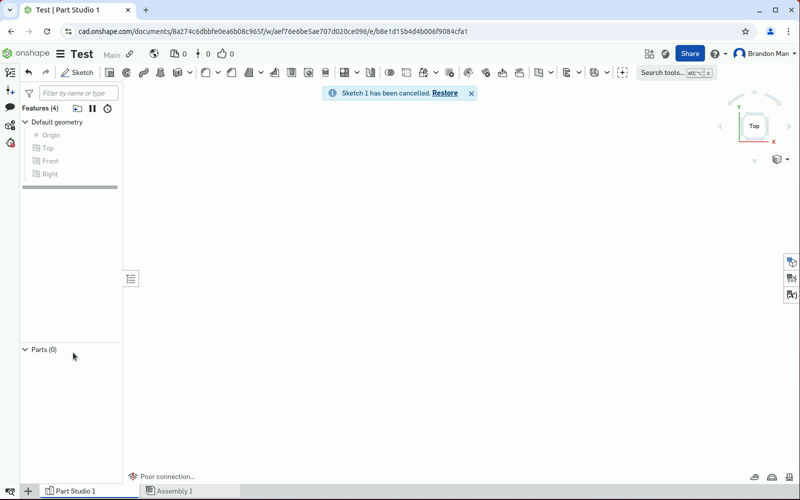
key(shift+p)
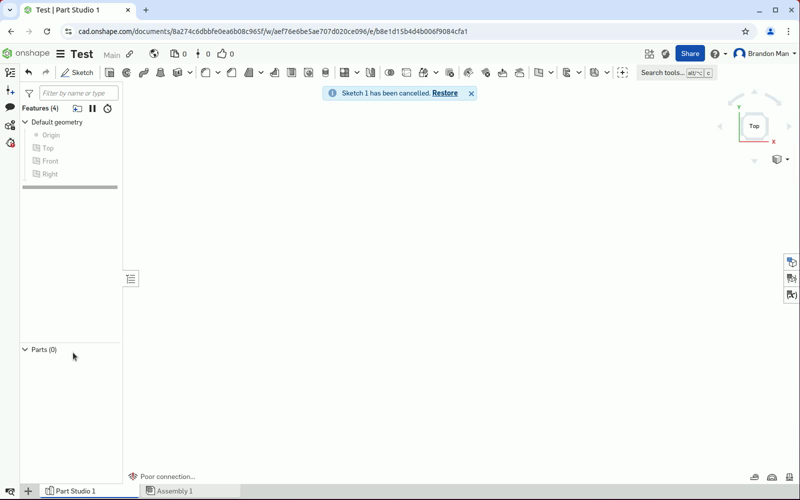
key(space)
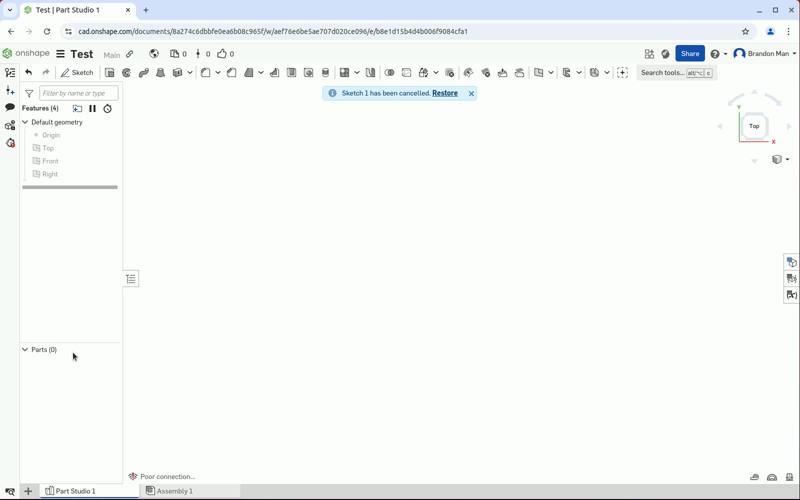
key_down(shift)
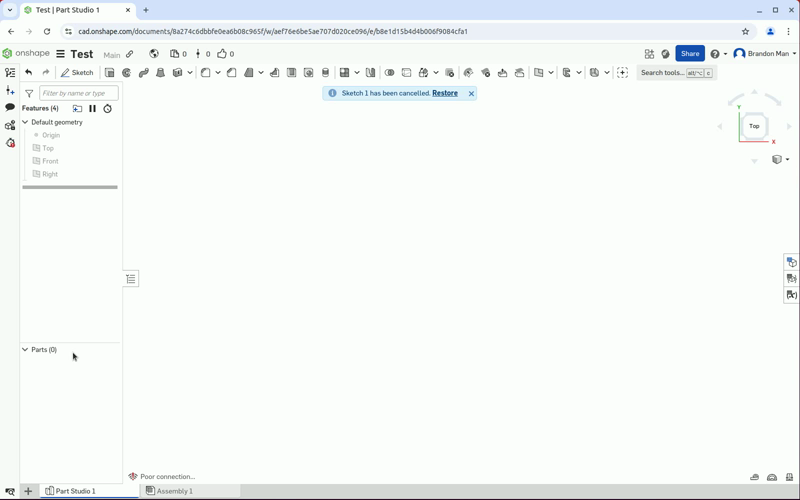
key(up)
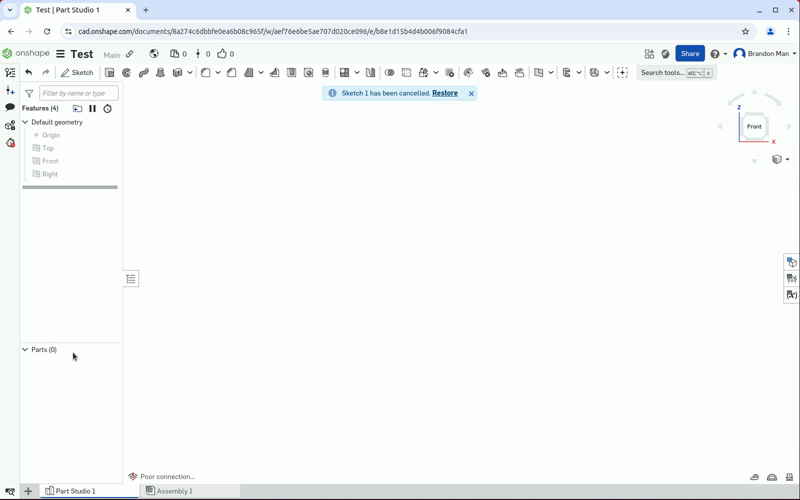
key_up(shift)
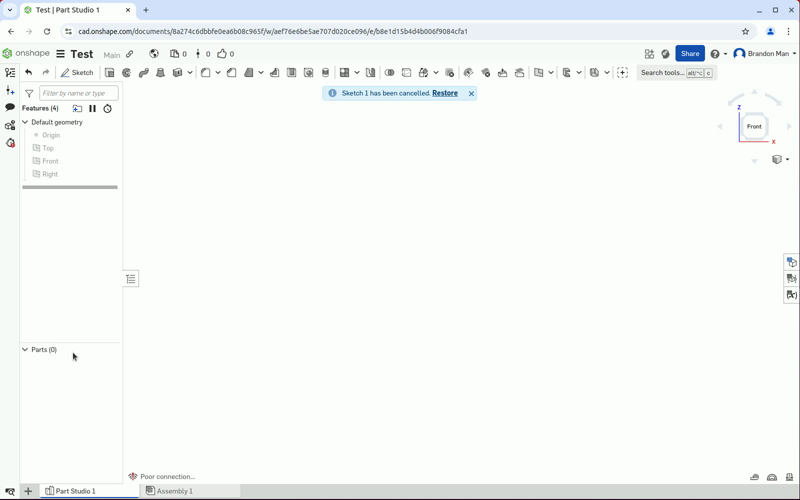
mouse_move(73, 352)
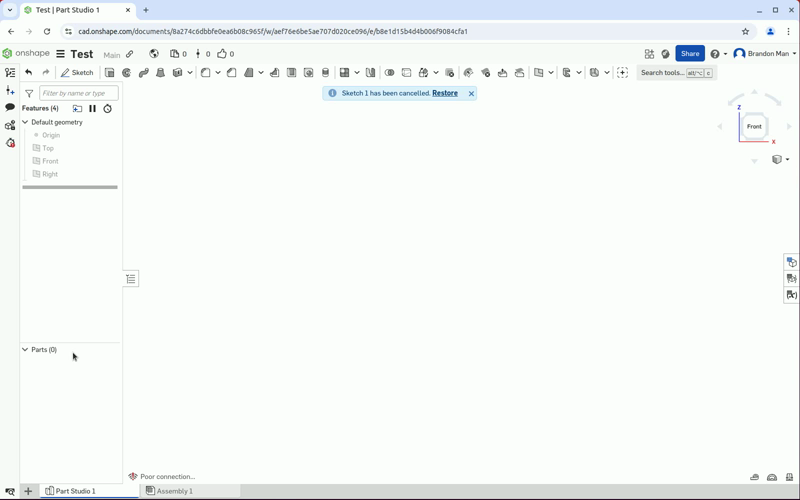
key(shift+y)
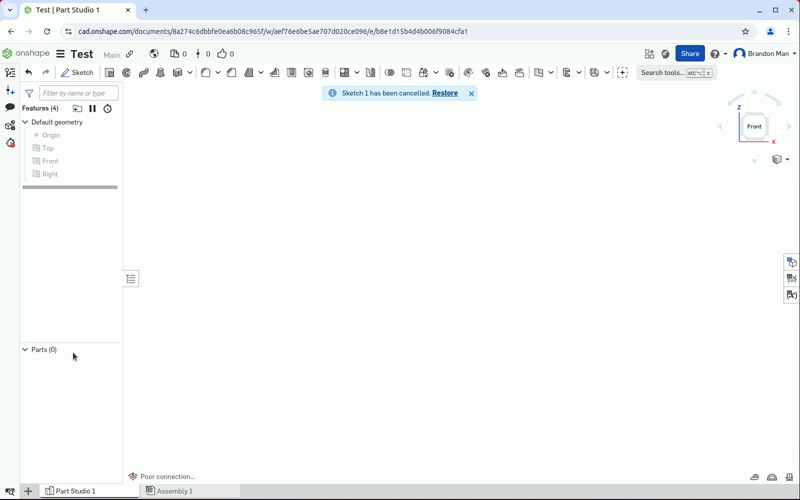
key(shift+s)
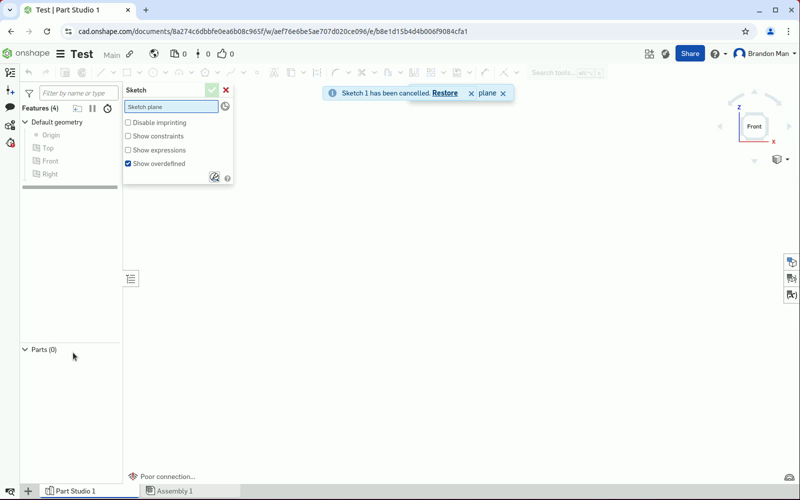
mouse_move(73, 163)
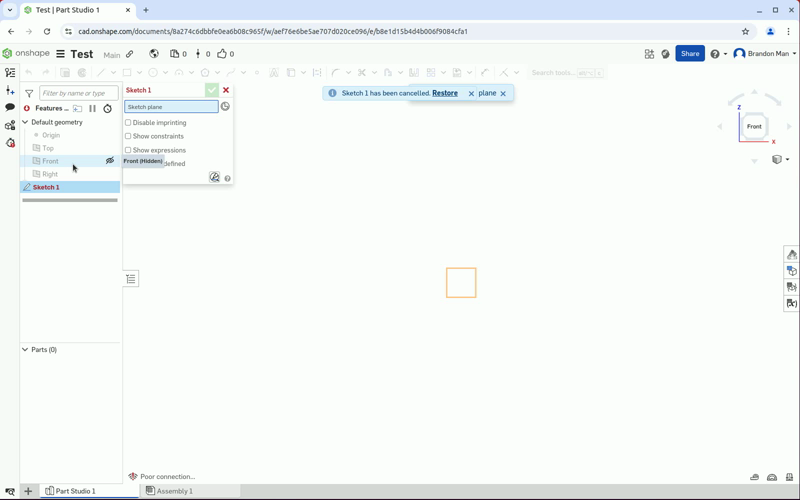
click(73, 163)
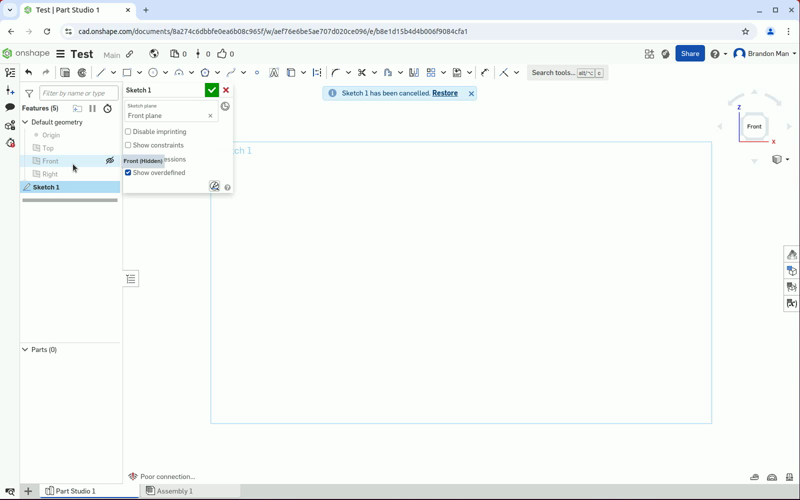
mouse_move(73, 352)
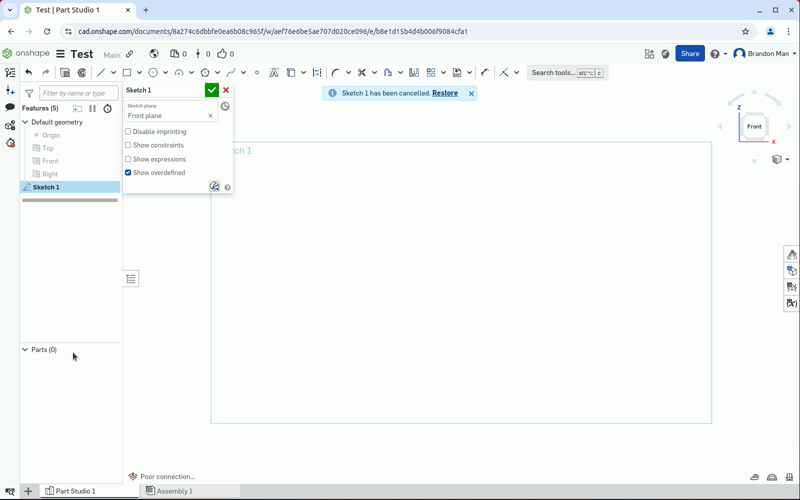
key(y)
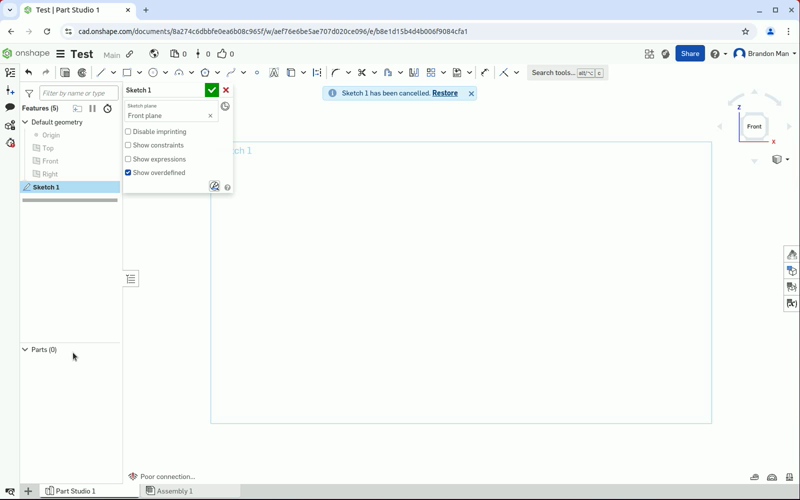
key(l)
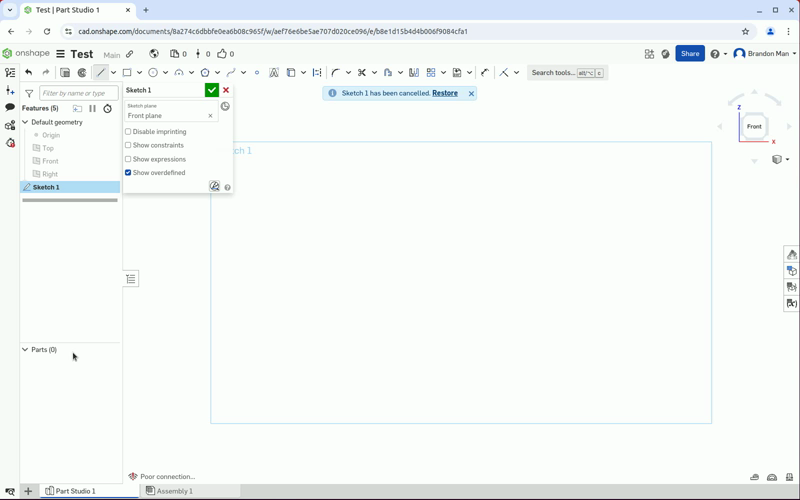
key_down(shift)
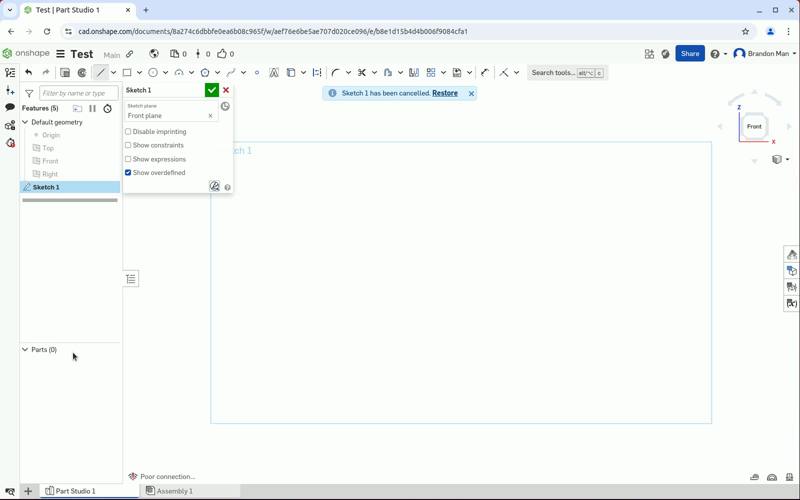
mouse_move(460, 282)
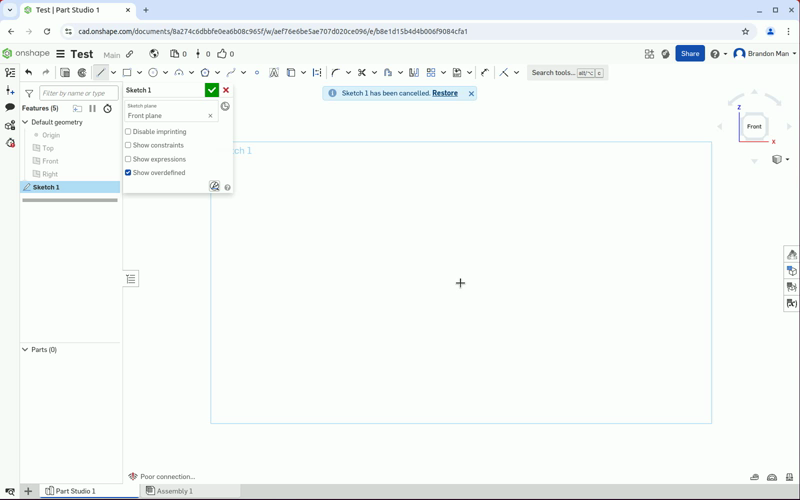
click(460, 282)
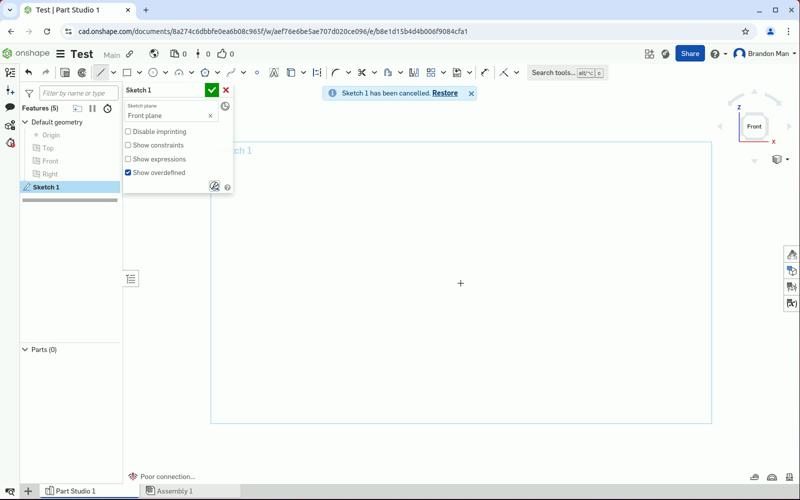
key_up(shift)
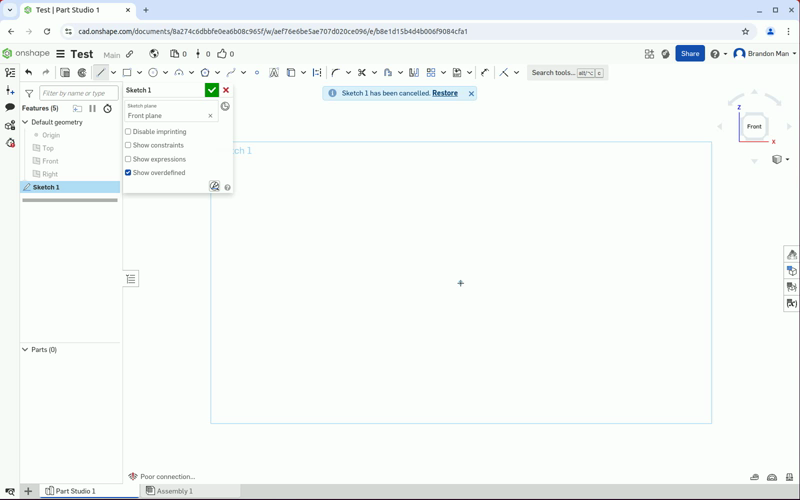
key_down(shift)
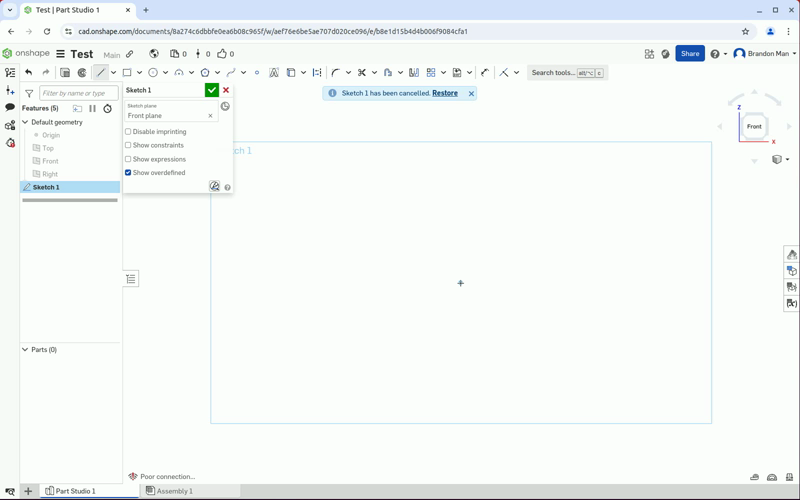
mouse_move(573, 282)
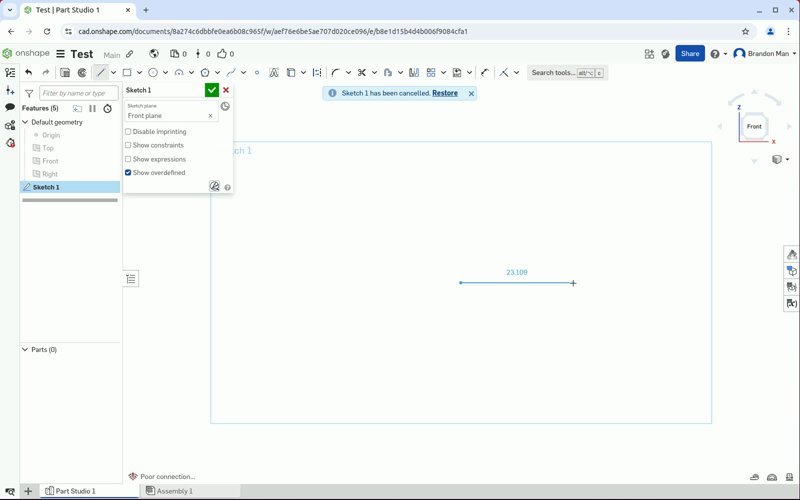
click(573, 282)
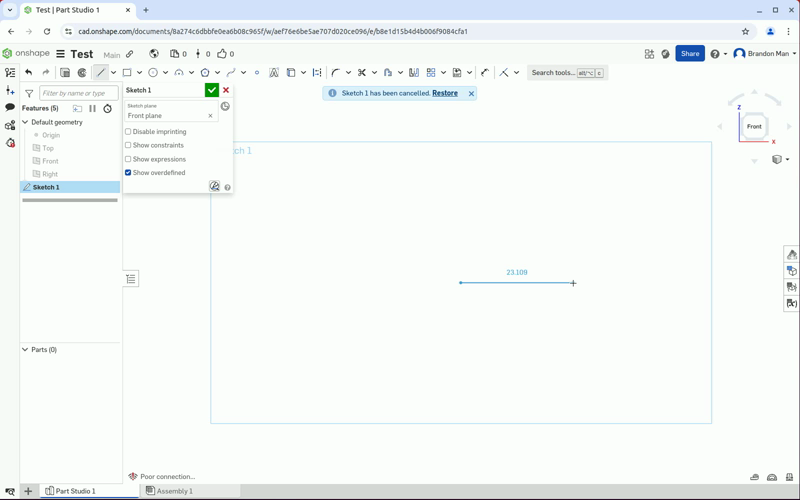
key_up(shift)
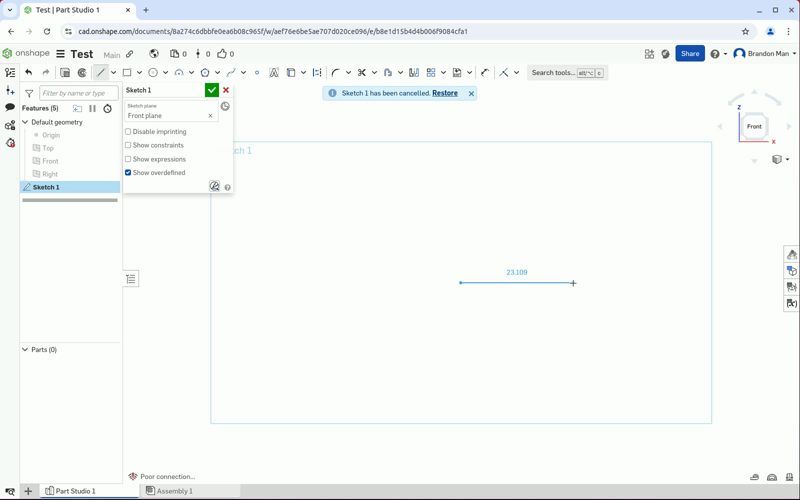
key_down(shift)
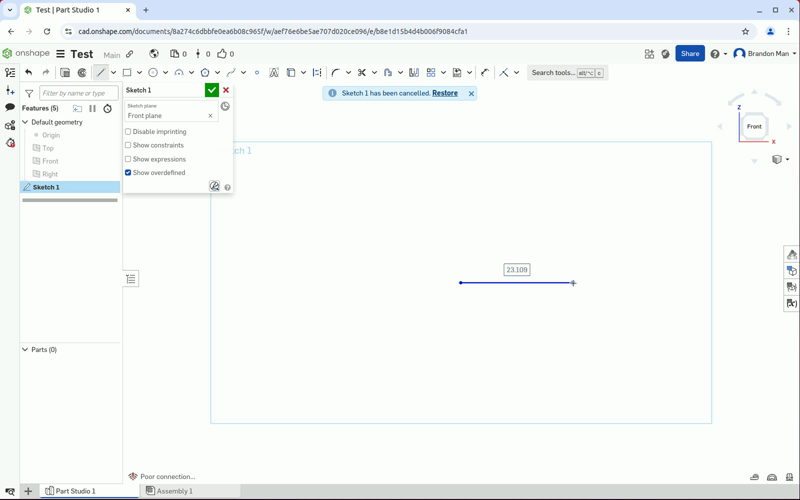
mouse_move(573, 189)
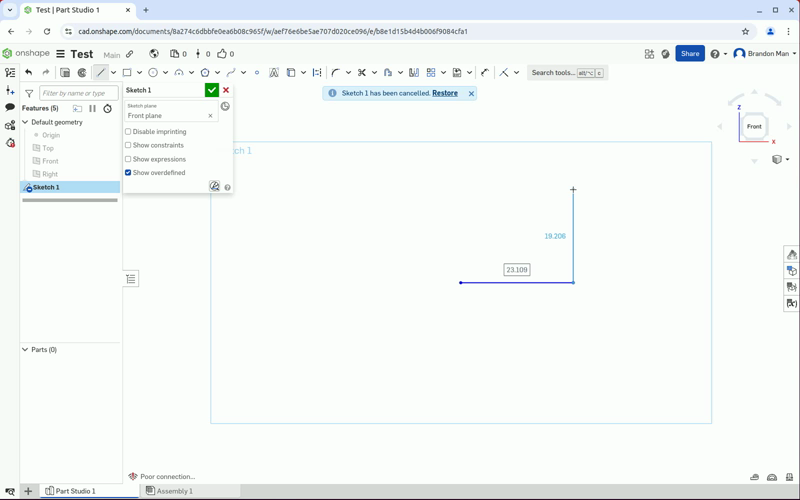
click(573, 189)
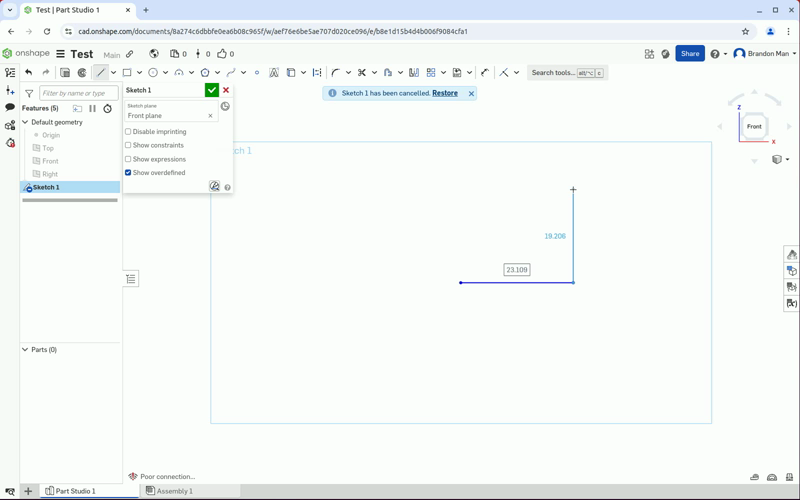
key_up(shift)
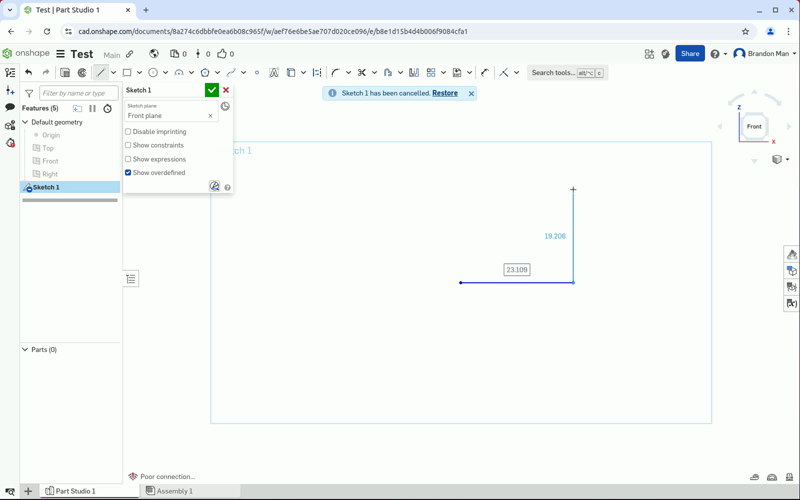
key_down(shift)
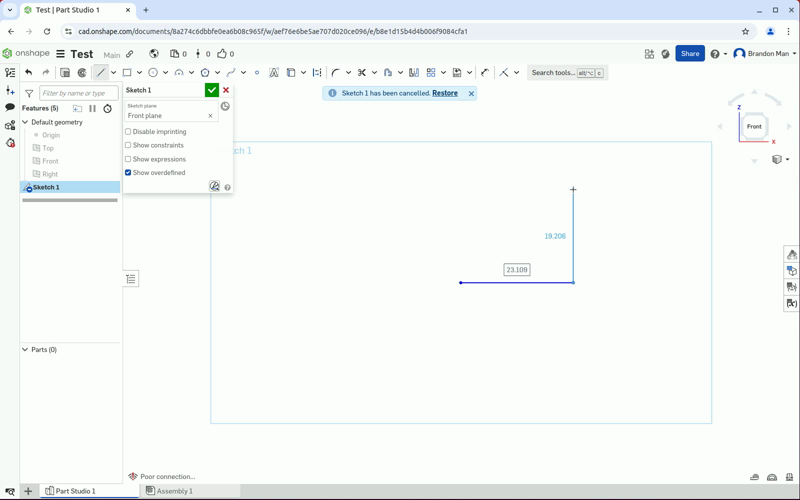
mouse_move(460, 189)
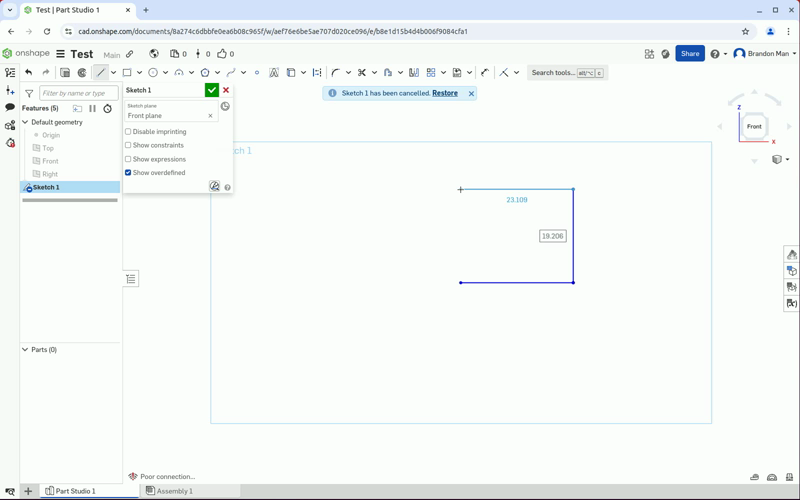
click(460, 189)
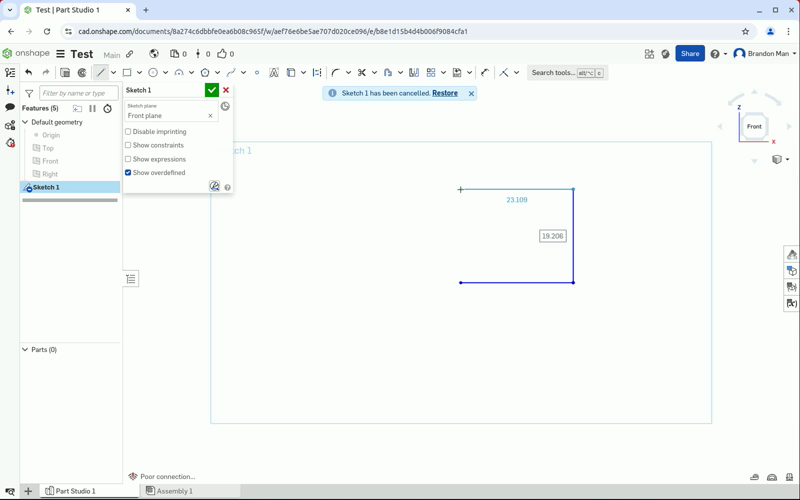
key_up(shift)
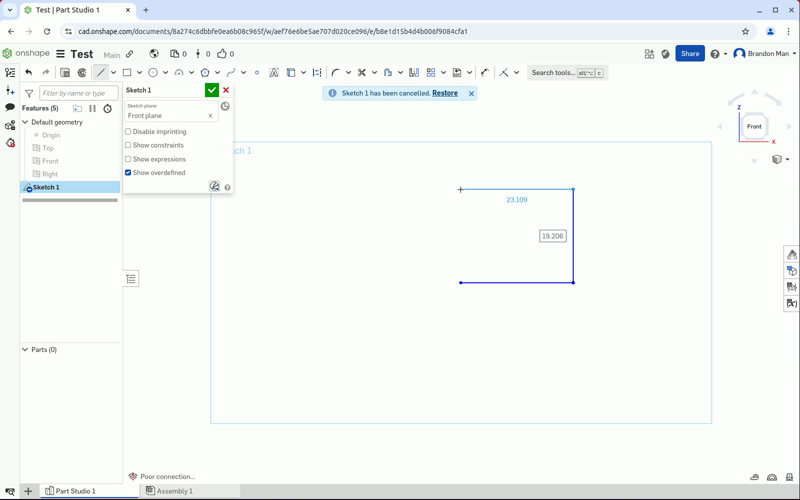
key_down(shift)
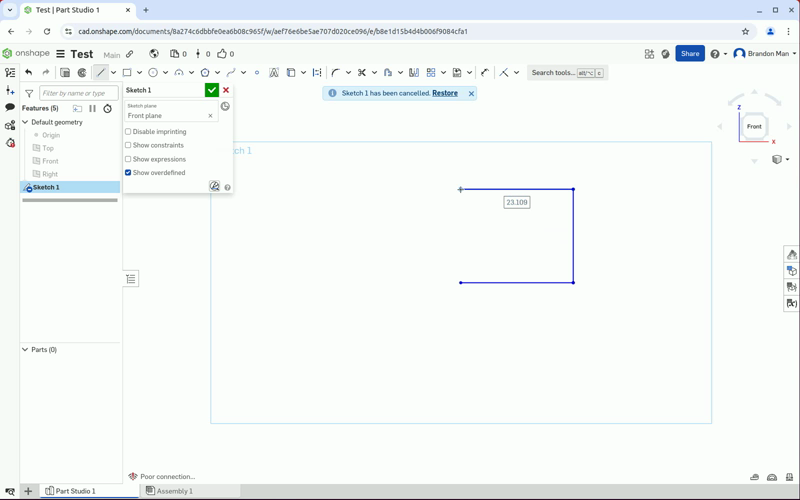
mouse_move(460, 282)
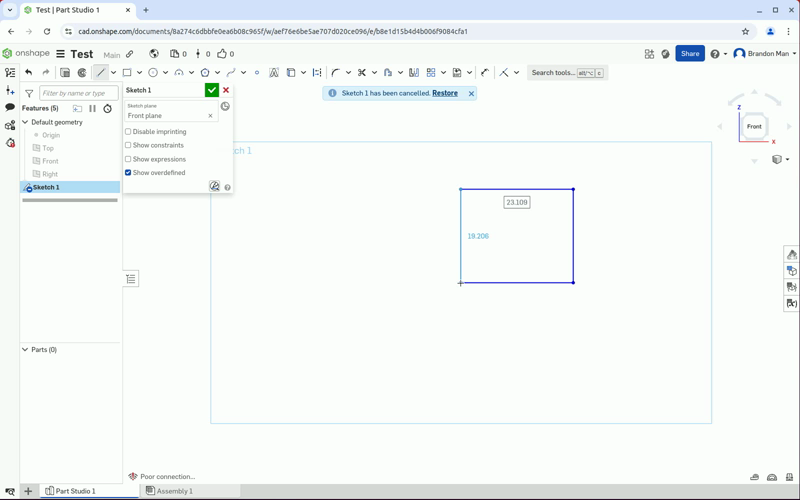
key_up(shift)
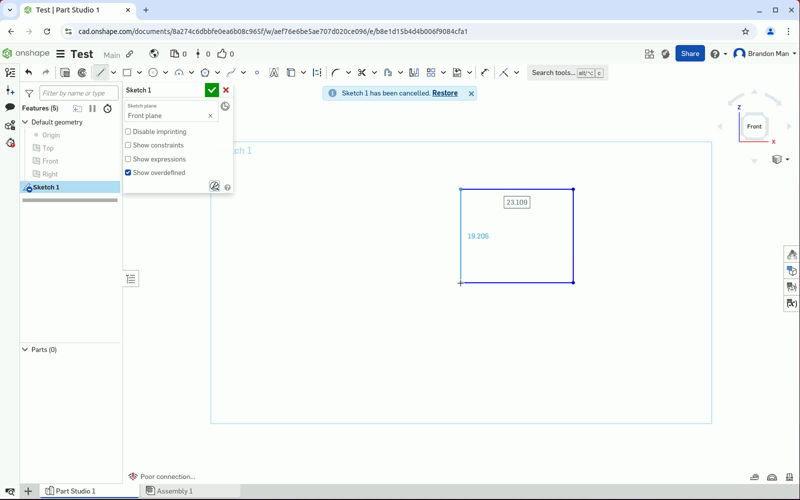
click(460, 282)
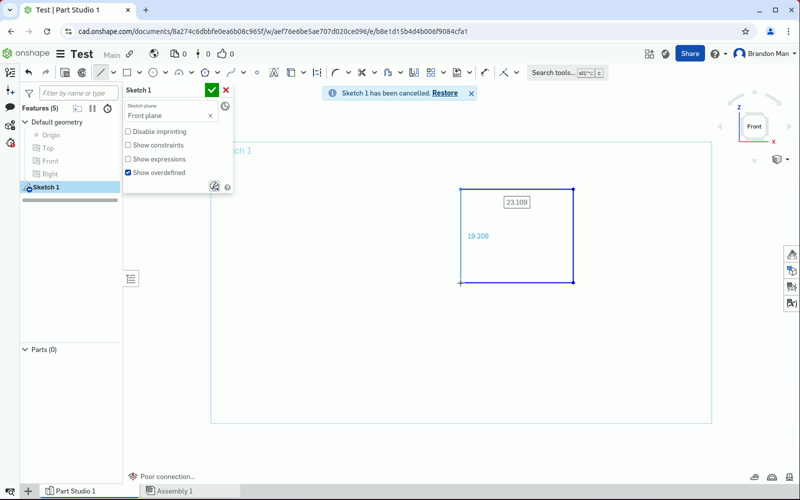
key(esc)
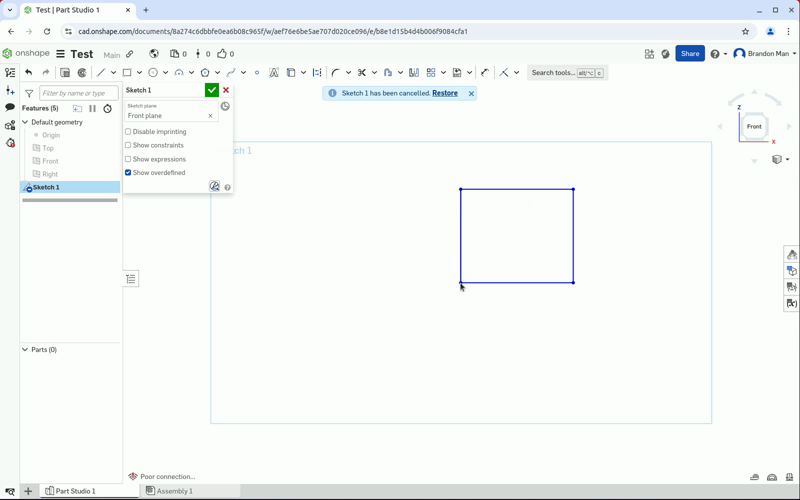
mouse_move(557, 255)
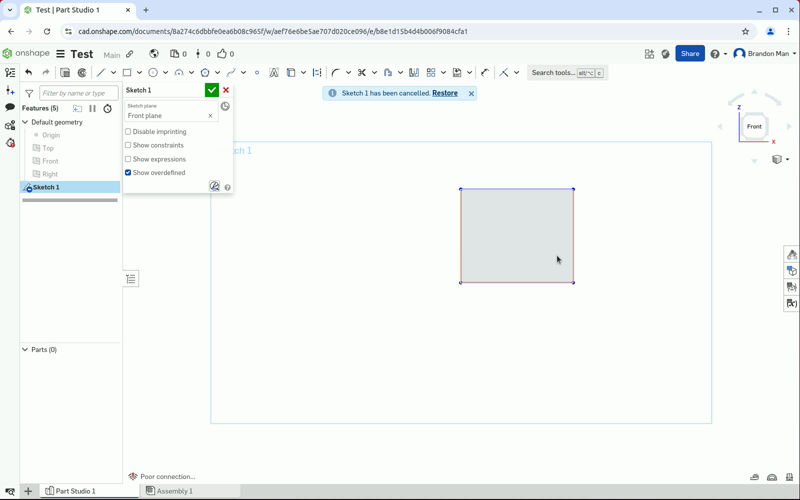
click(557, 255)
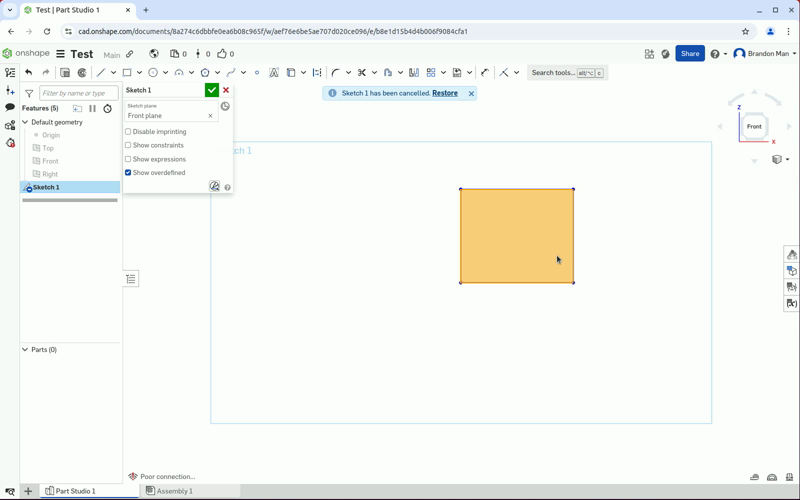
mouse_move(73, 352)
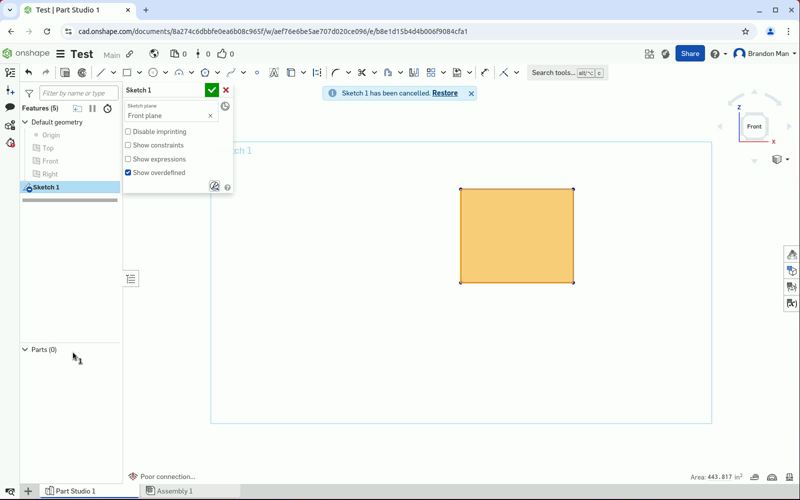
key(shift+y)
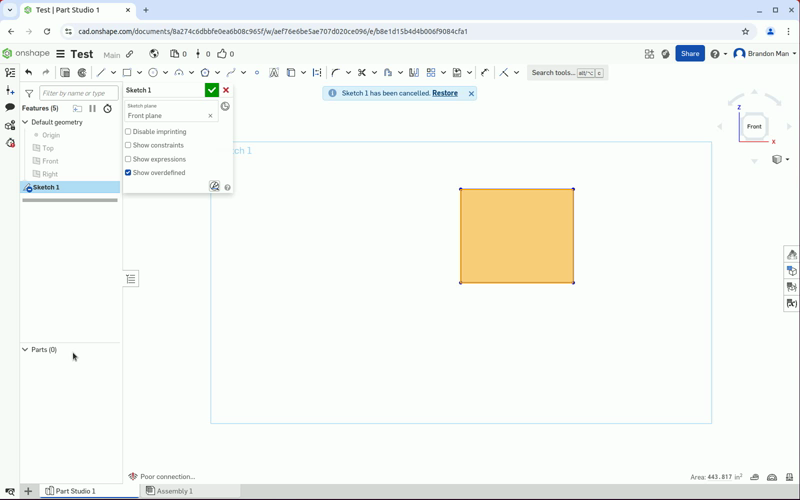
key(shift+e)
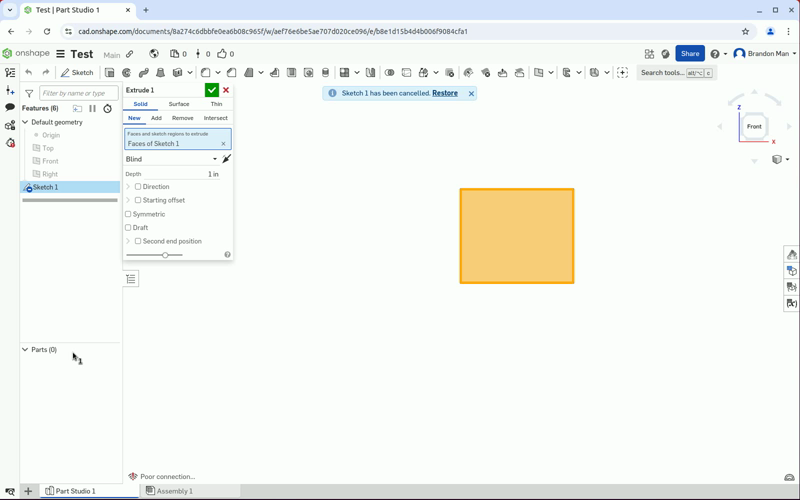
mouse_move(143, 106)
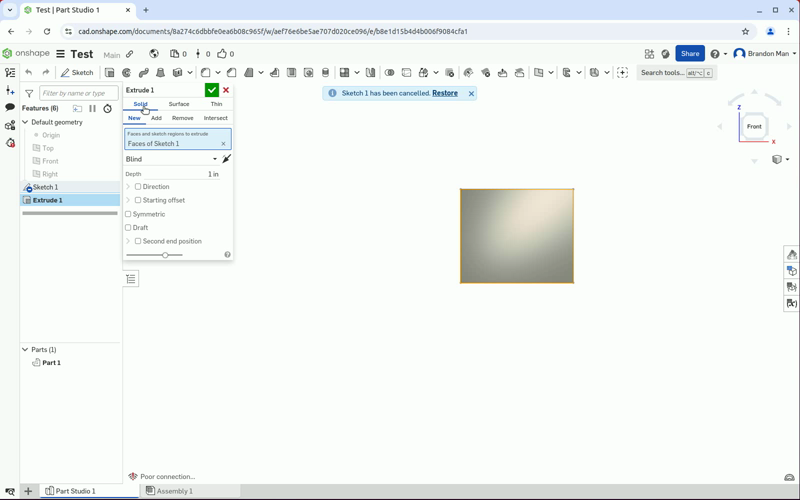
click(143, 106)
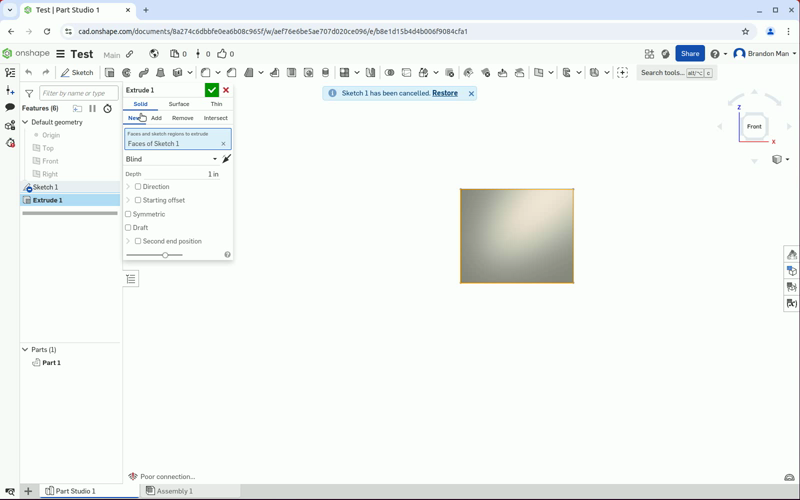
mouse_move(137, 120)
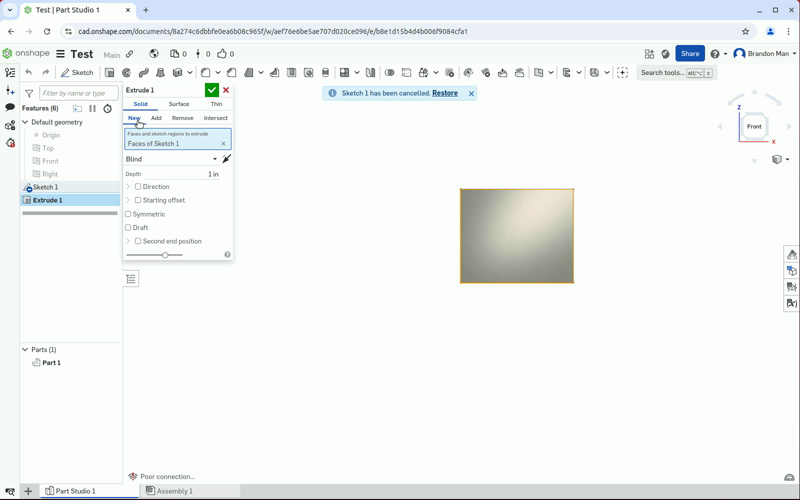
click(137, 120)
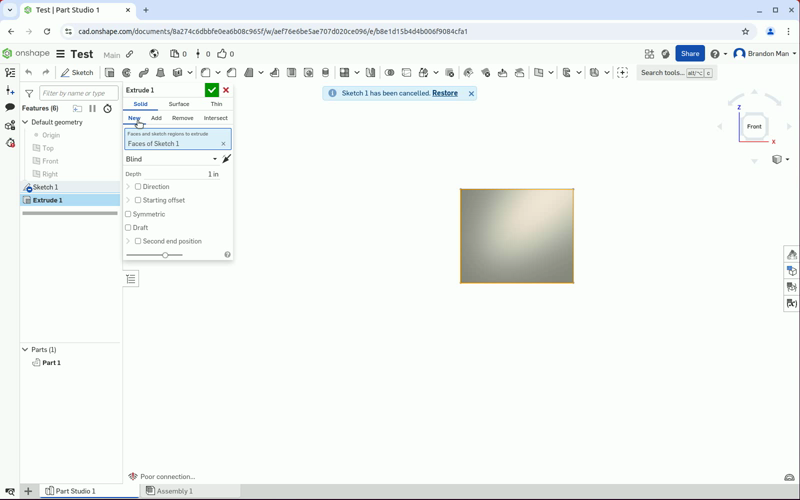
key(tab, 4)
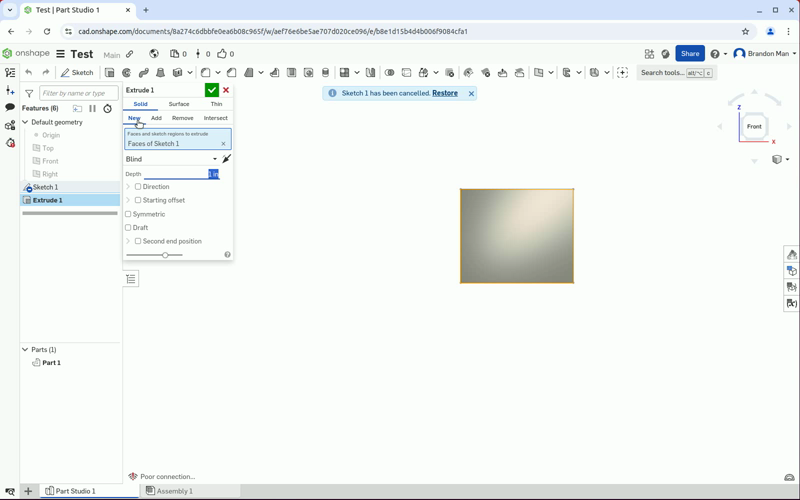
text(15.405)
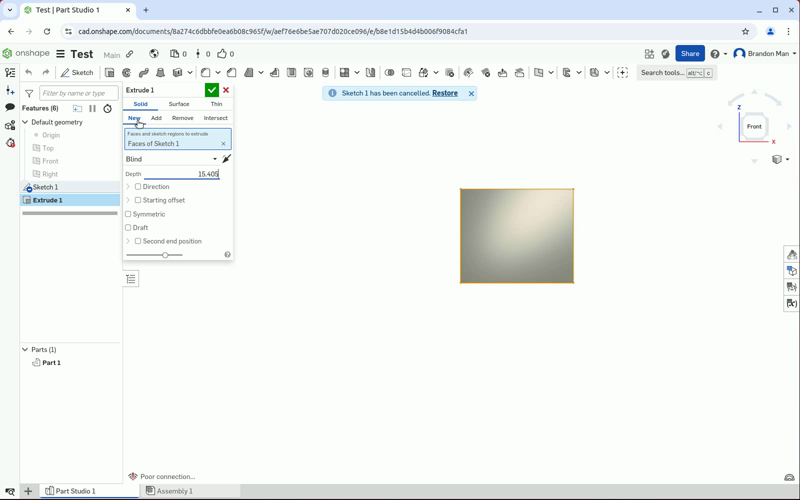
key(enter)
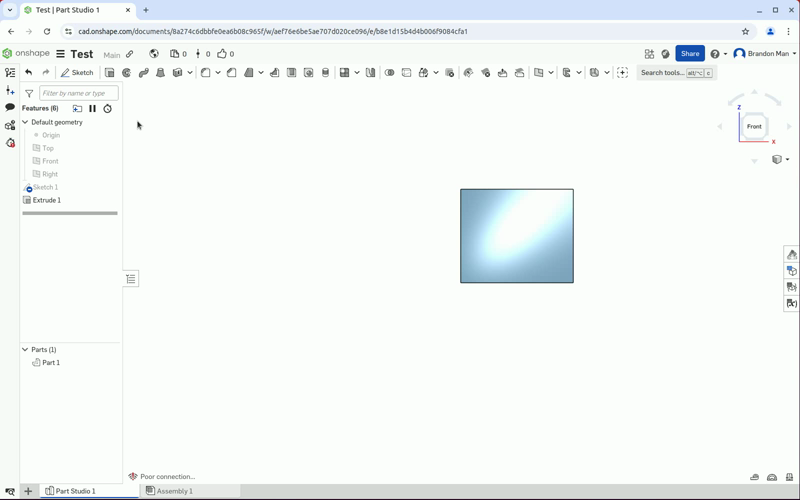
key(shift+h)
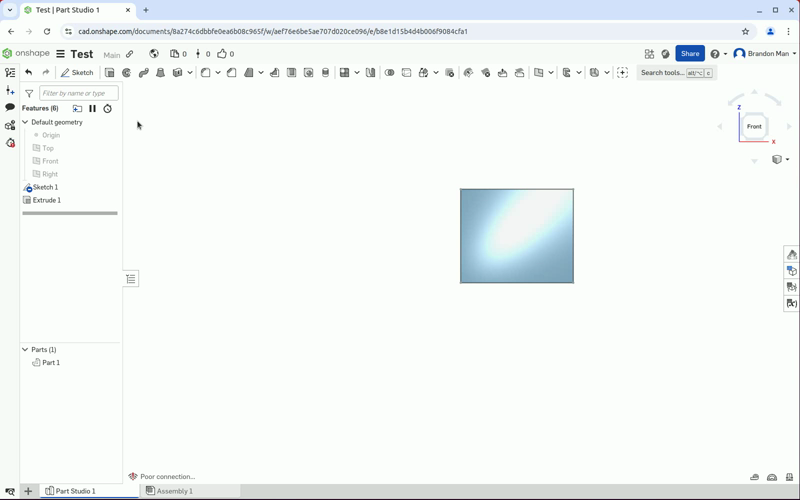
key(shift+h)
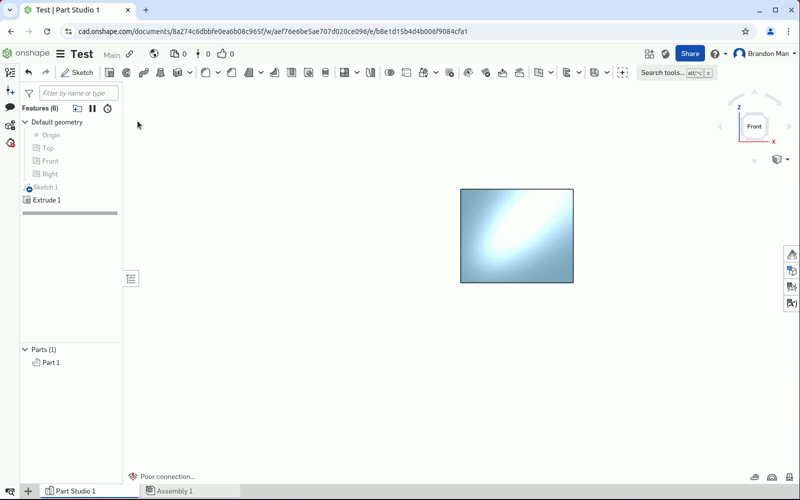
mouse_move(73, 189)
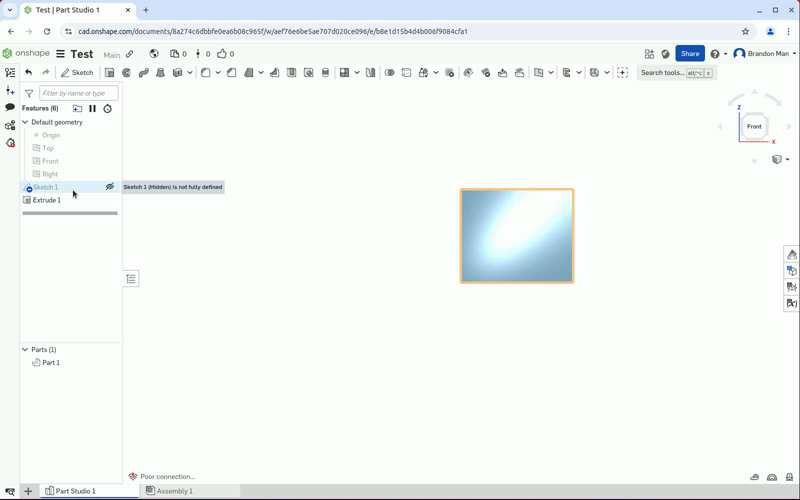
click(73, 189)
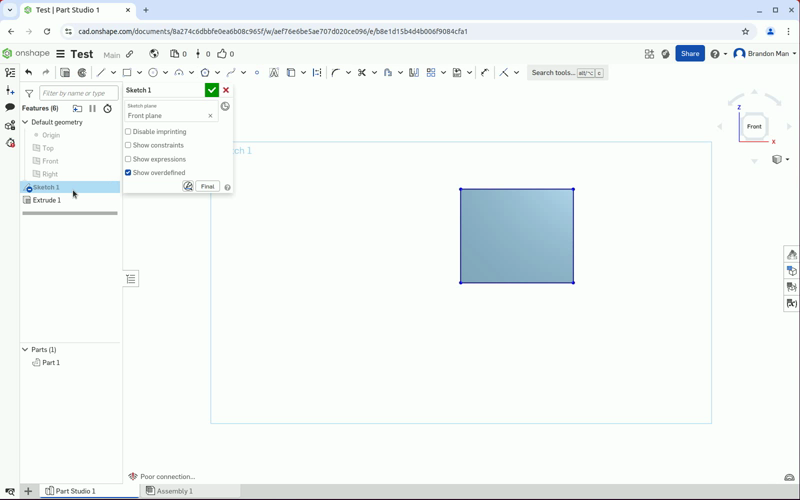
mouse_move(229, 92)
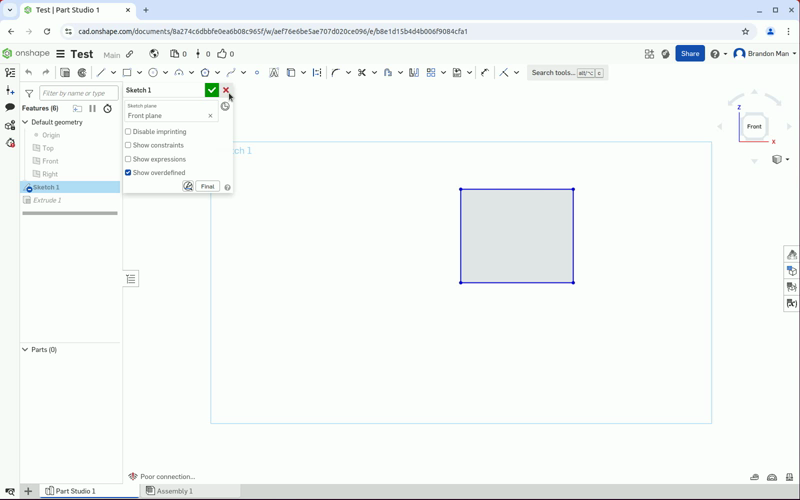
click(229, 92)
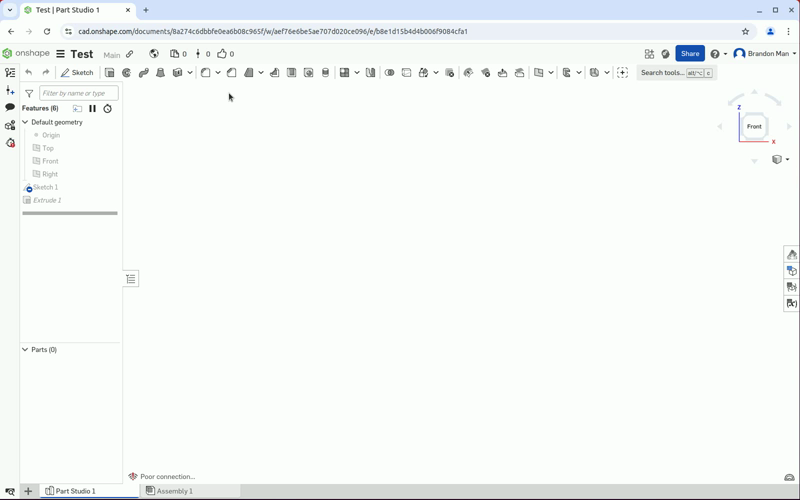
mouse_move(73, 352)
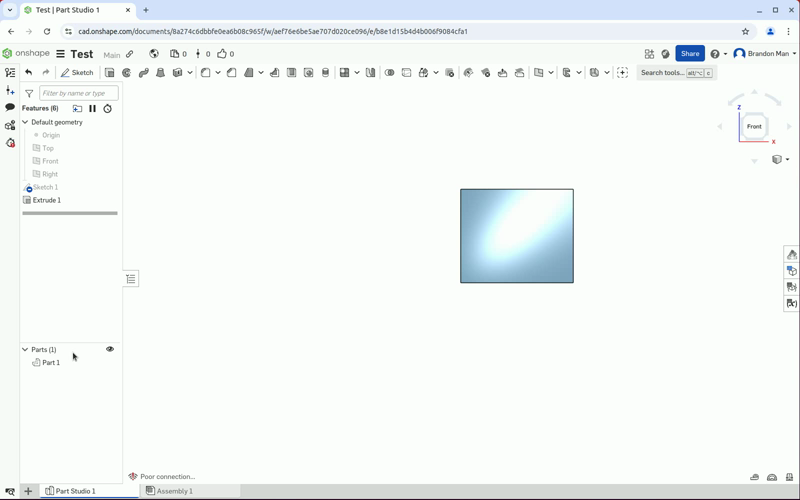
key(y)
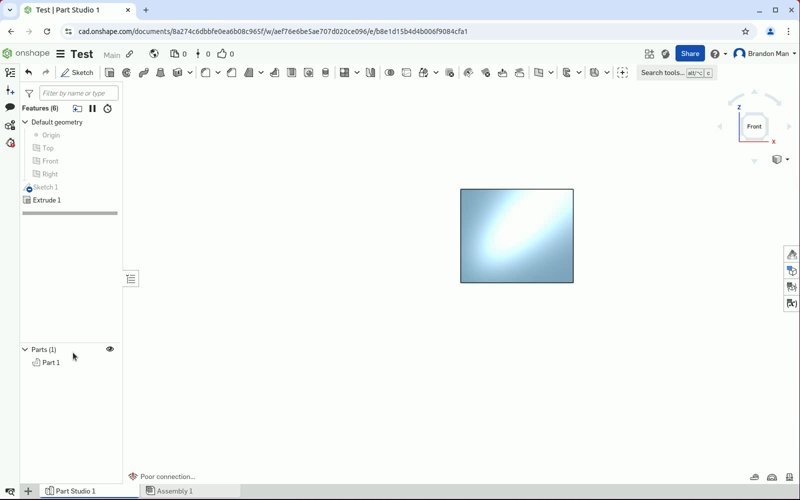
key(shift+p)
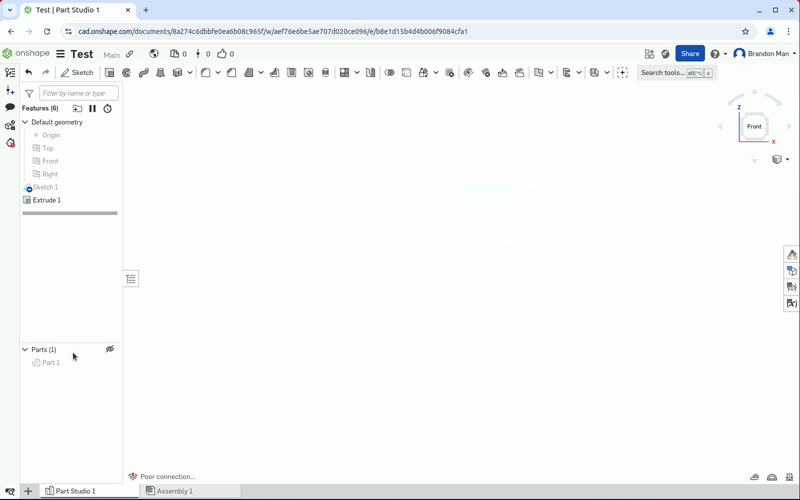
key(space)
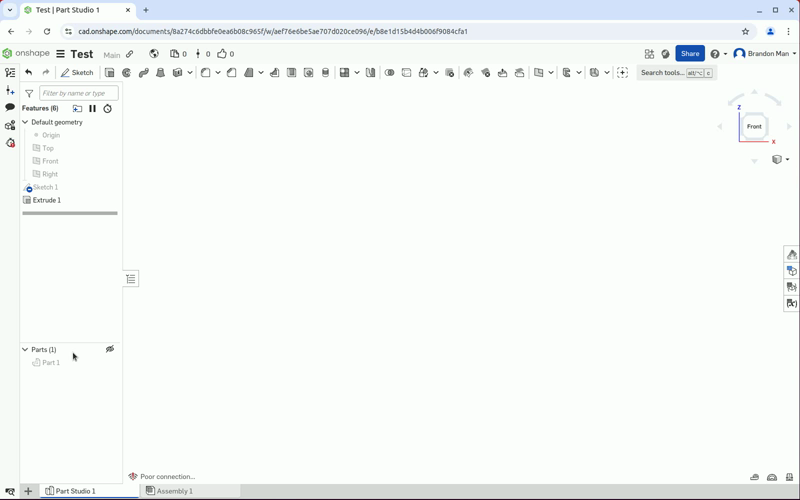
key_down(shift)
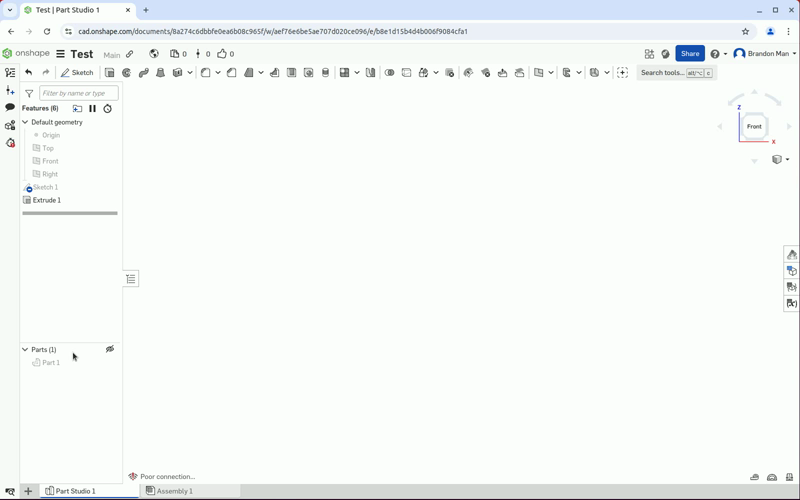
key(left)
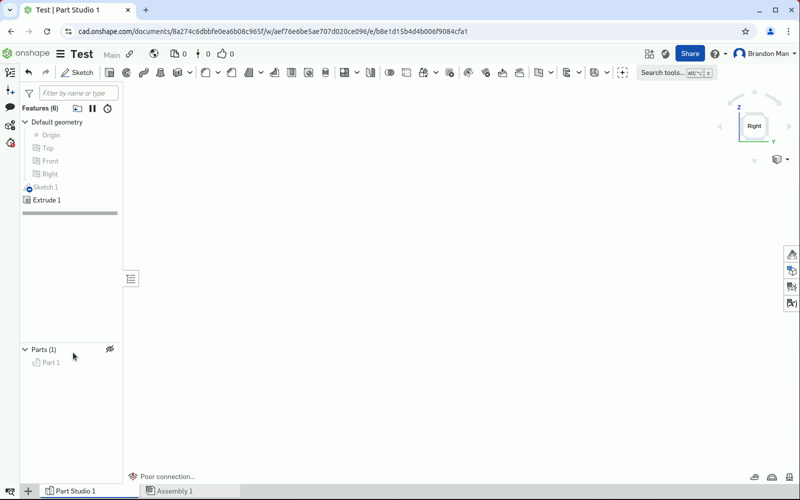
key_up(shift)
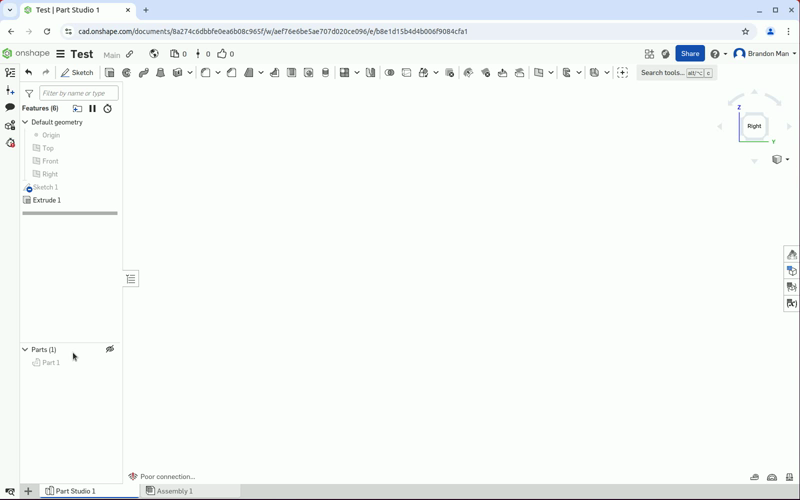
mouse_move(73, 352)
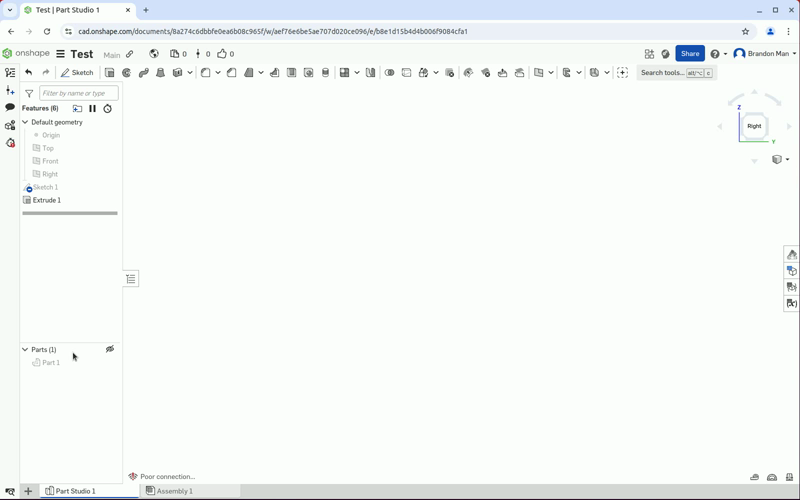
key(shift+y)
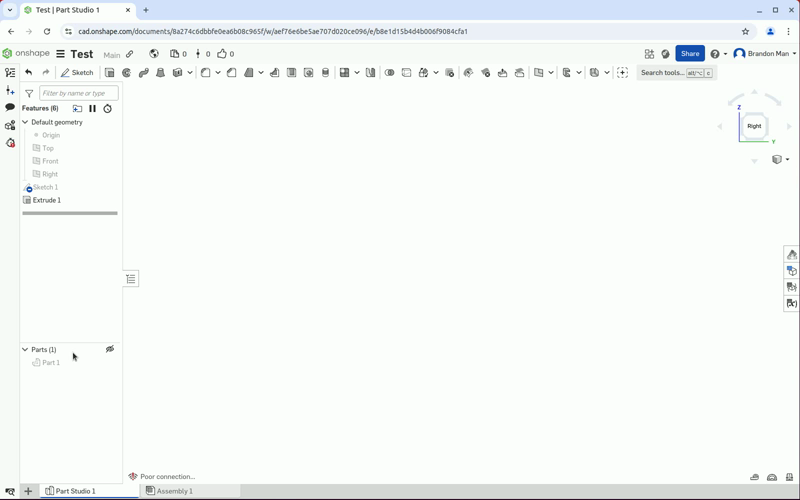
key(shift+s)
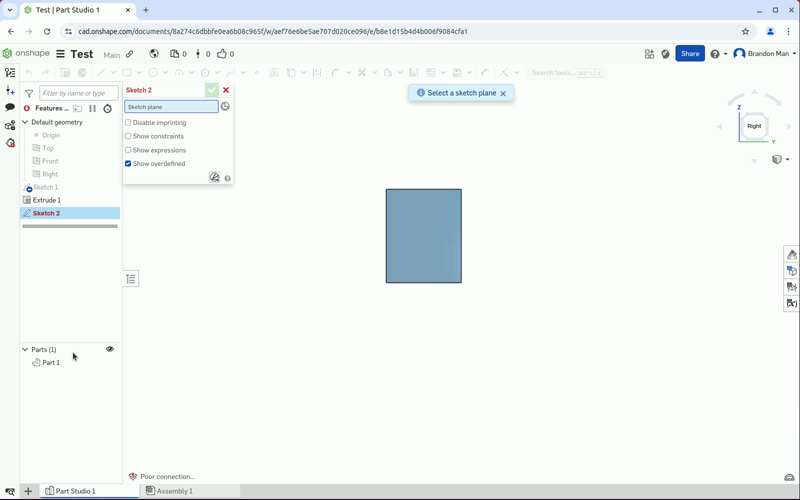
mouse_move(73, 176)
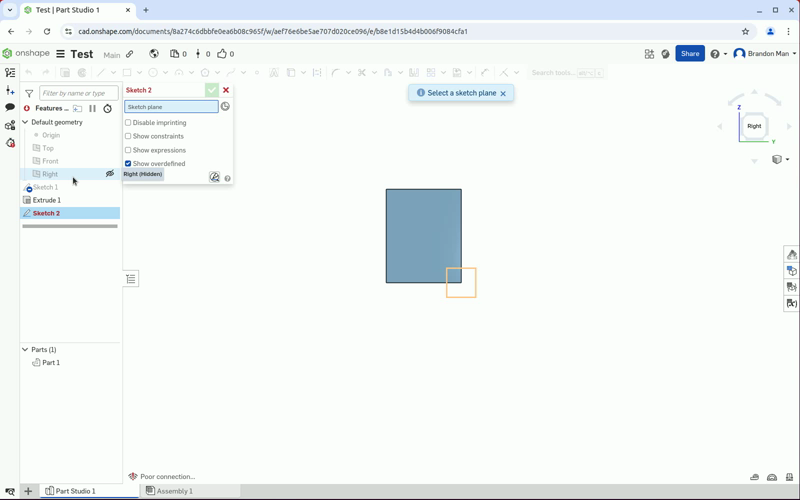
click(73, 176)
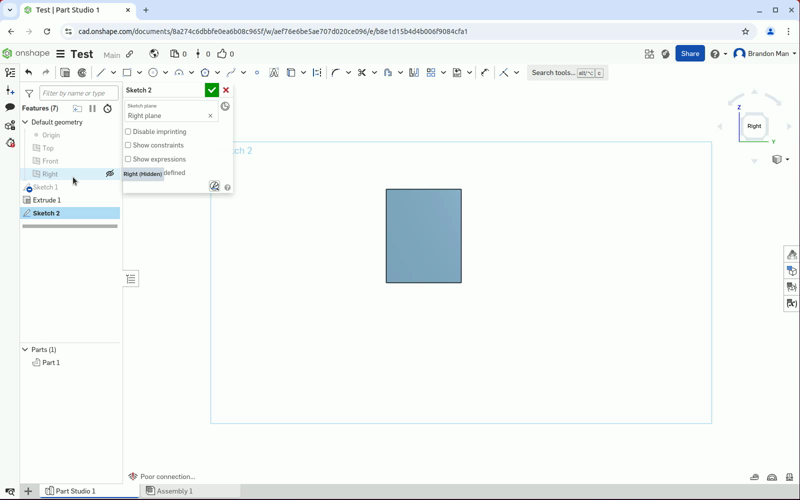
mouse_move(73, 352)
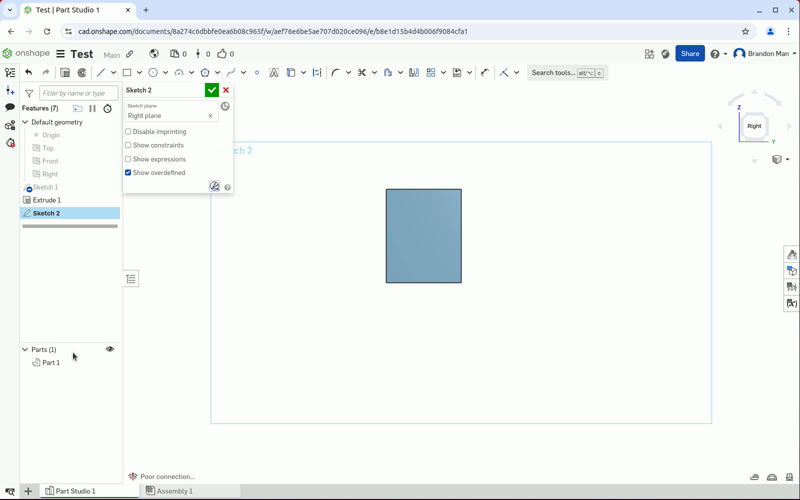
key(y)
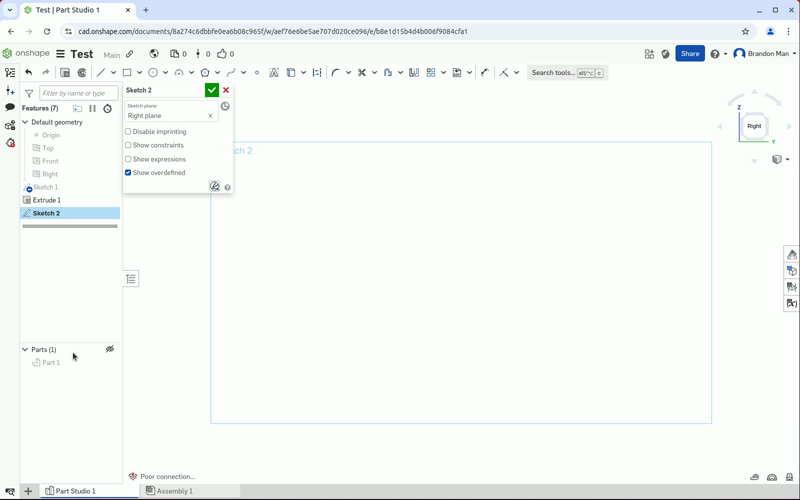
key(l)
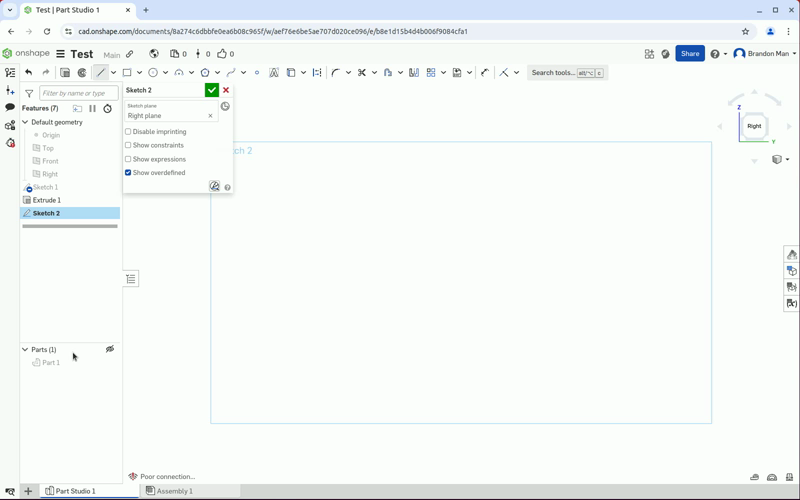
key_down(shift)
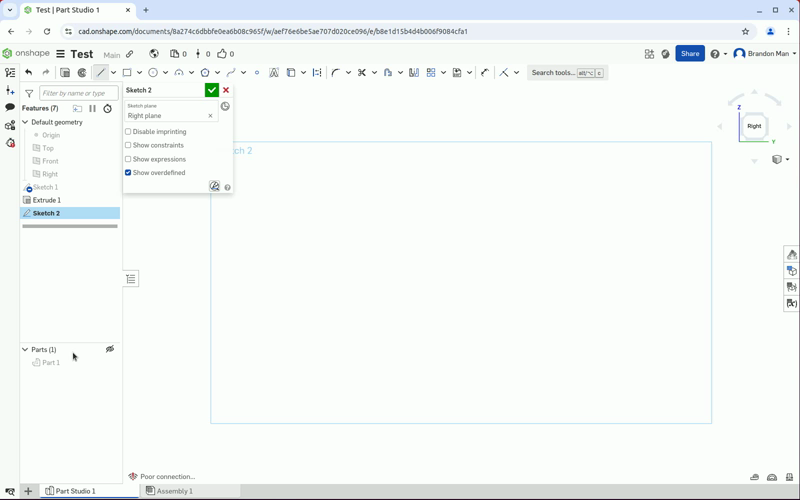
mouse_move(410, 187)
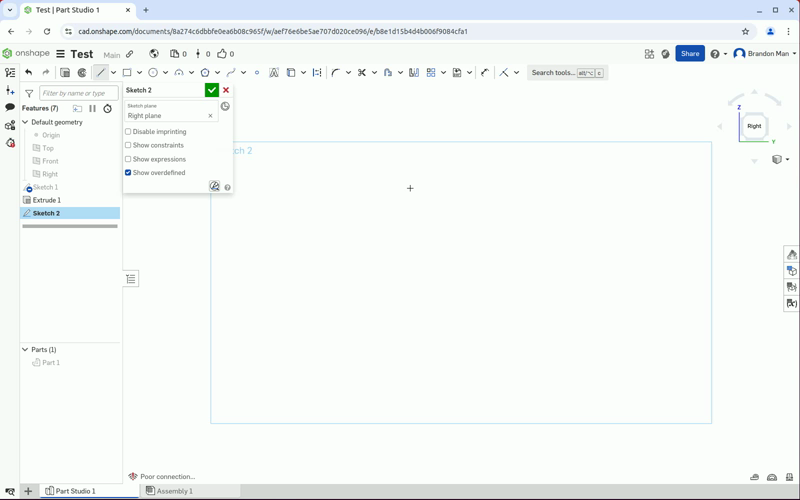
click(410, 187)
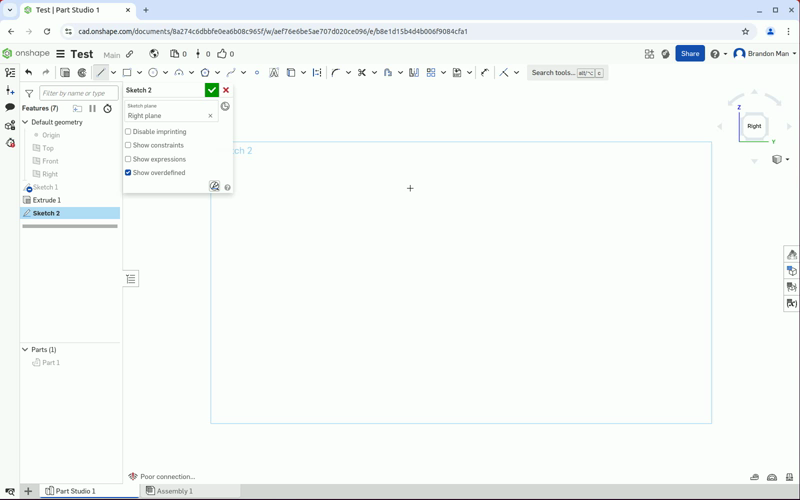
key_up(shift)
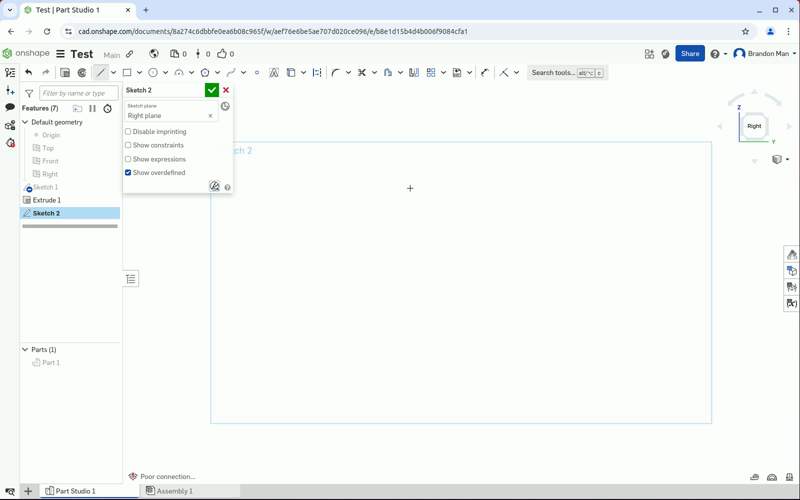
key_down(shift)
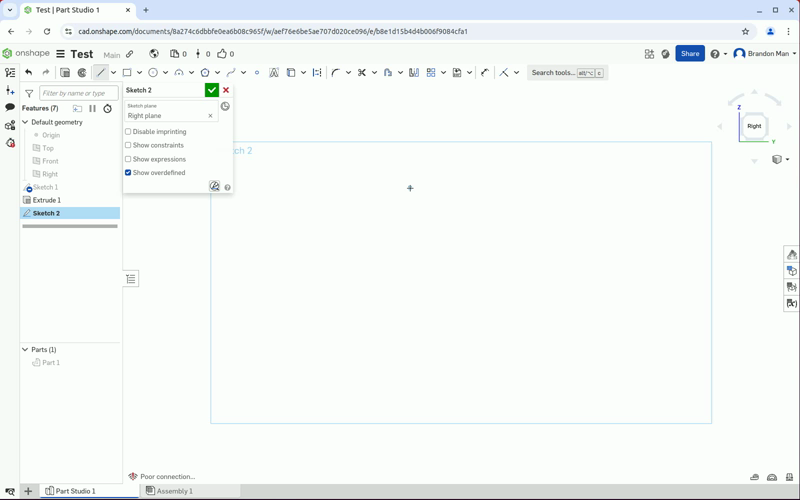
mouse_move(461, 263)
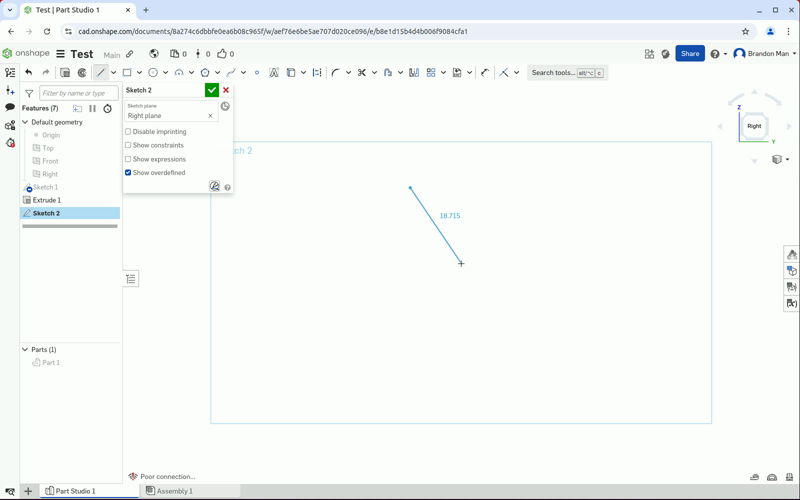
click(461, 263)
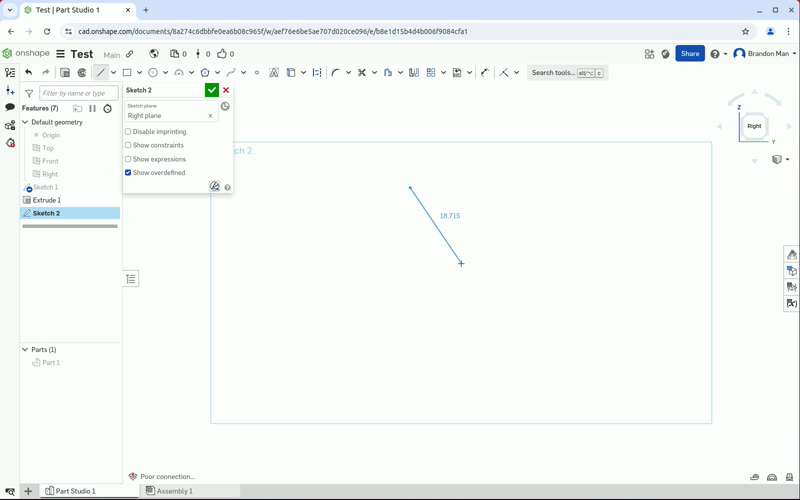
key_up(shift)
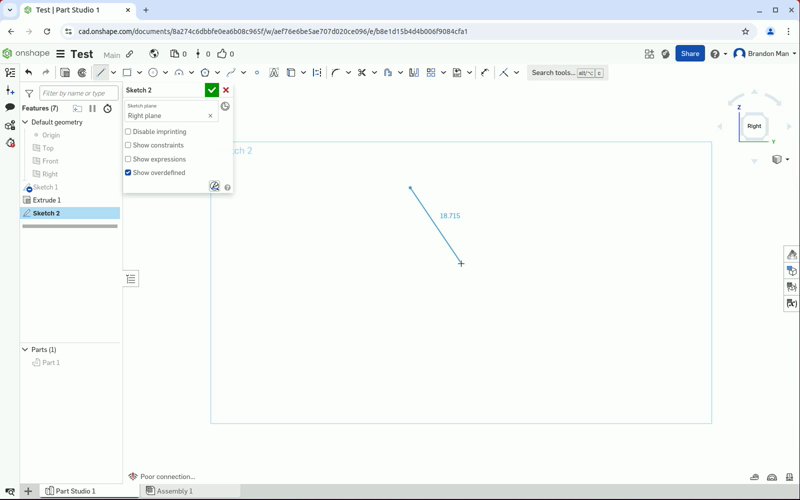
key_down(shift)
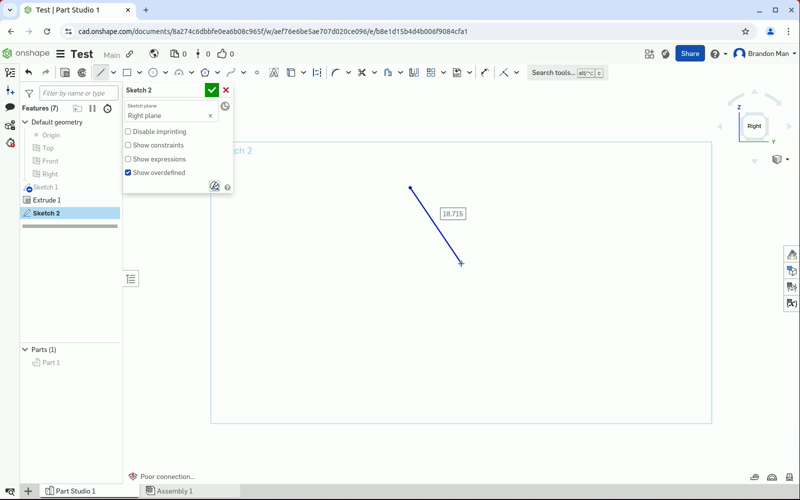
mouse_move(461, 188)
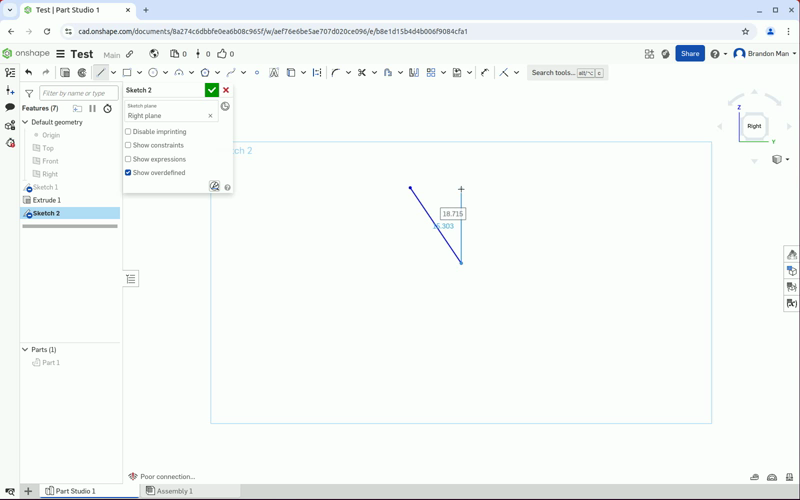
click(461, 188)
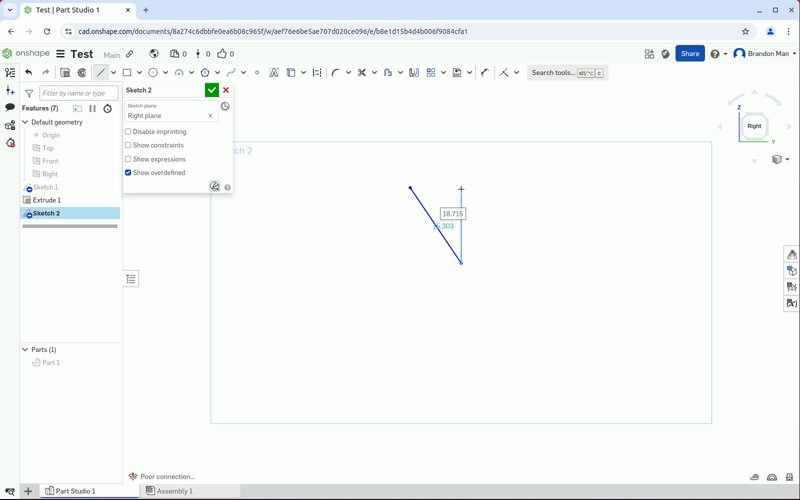
key_up(shift)
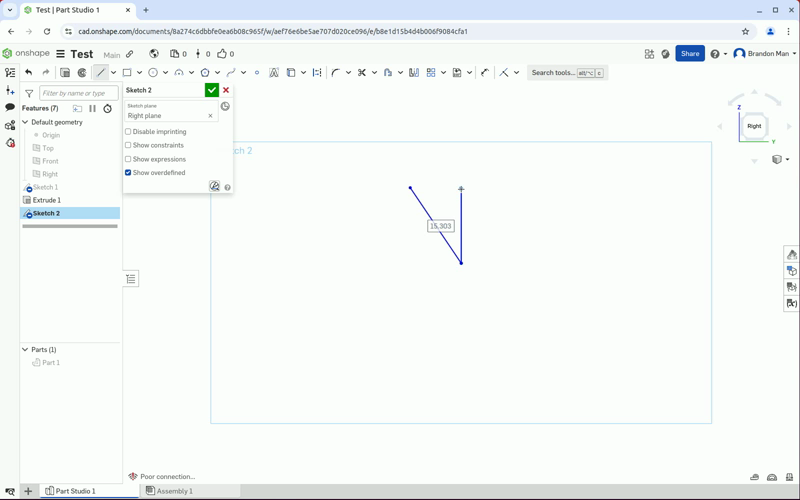
mouse_move(491, 188)
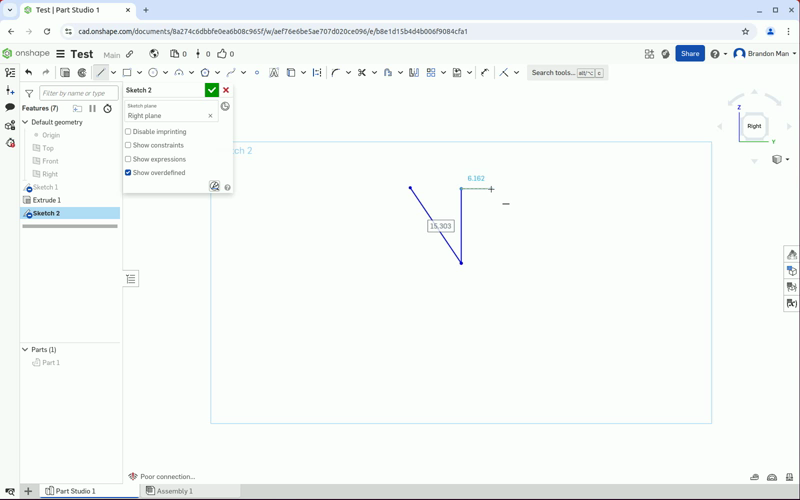
key_down(shift)
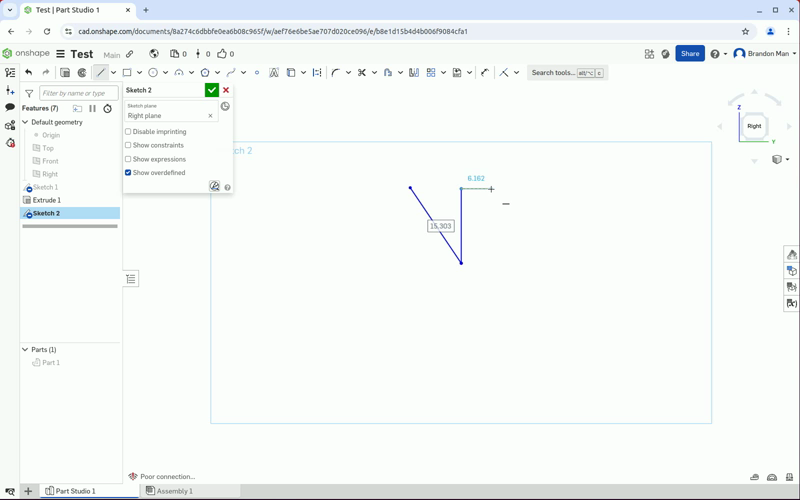
mouse_move(410, 187)
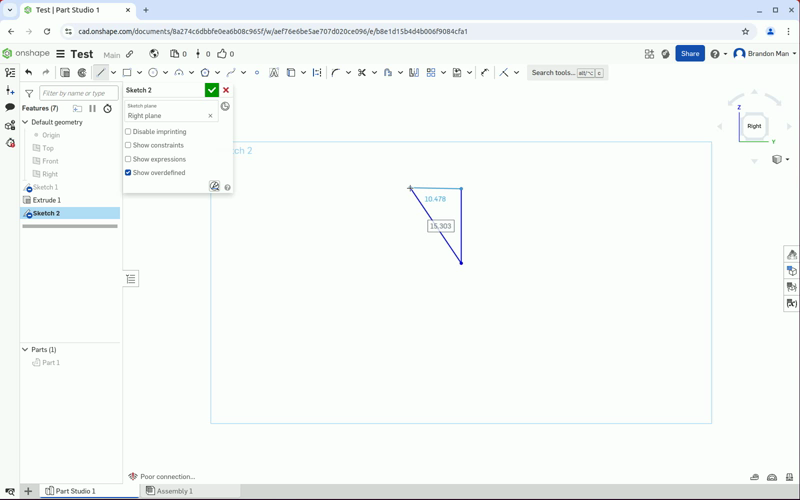
key_up(shift)
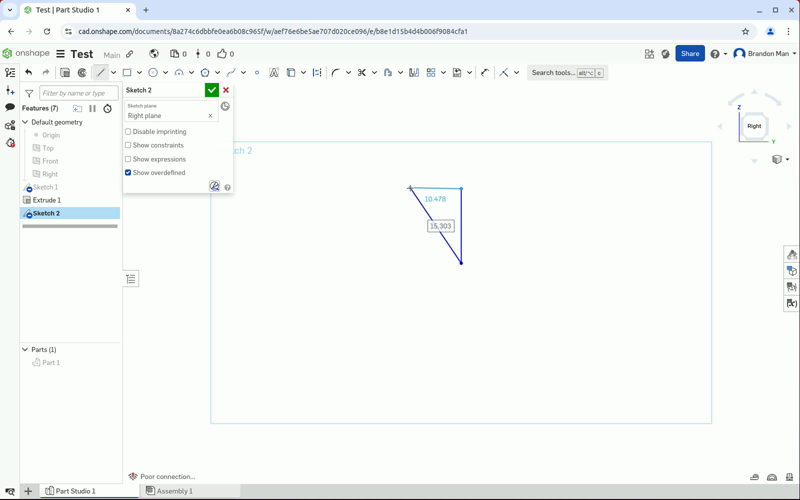
click(410, 187)
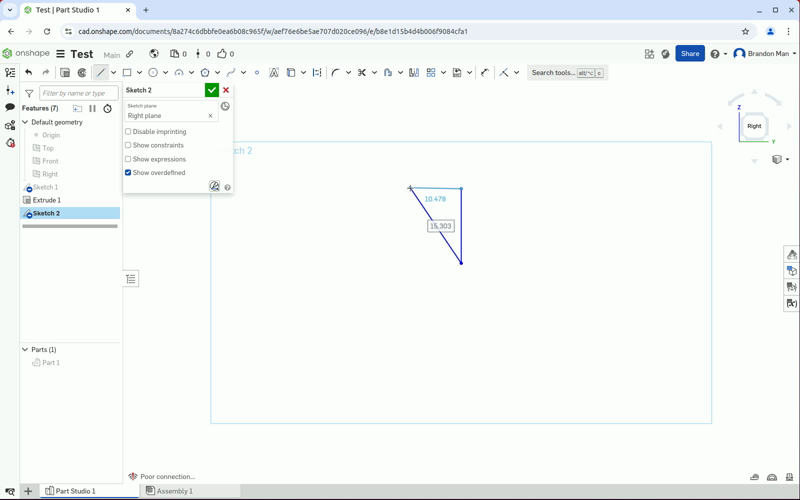
key(esc)
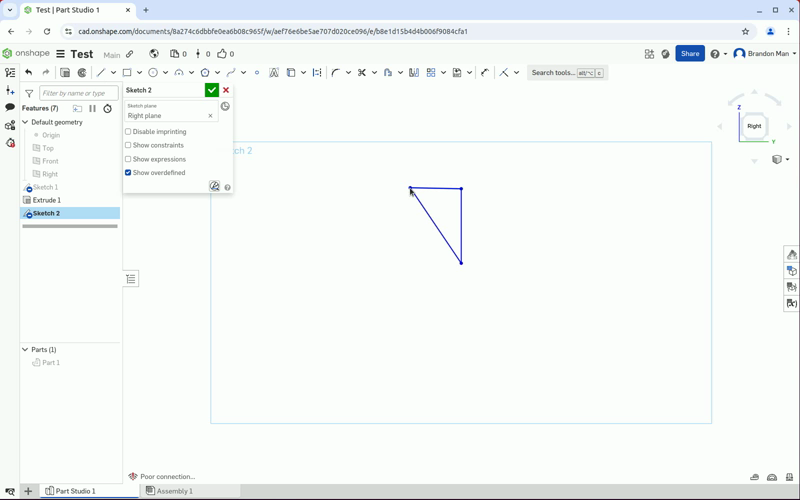
mouse_move(451, 245)
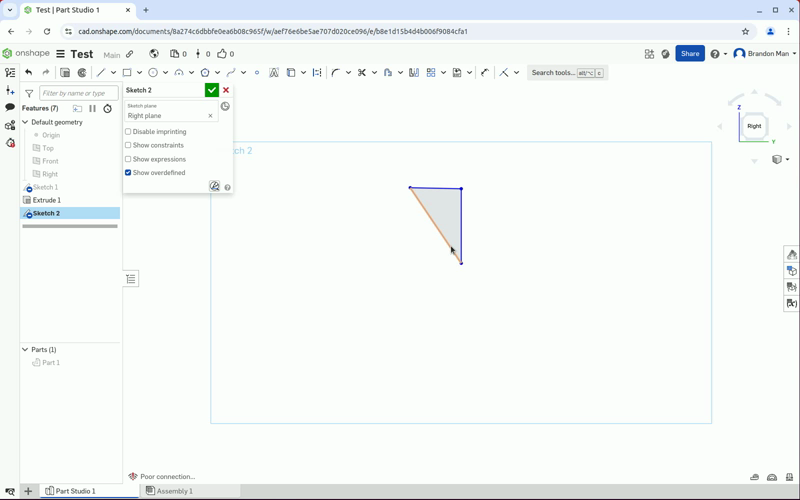
click(451, 245)
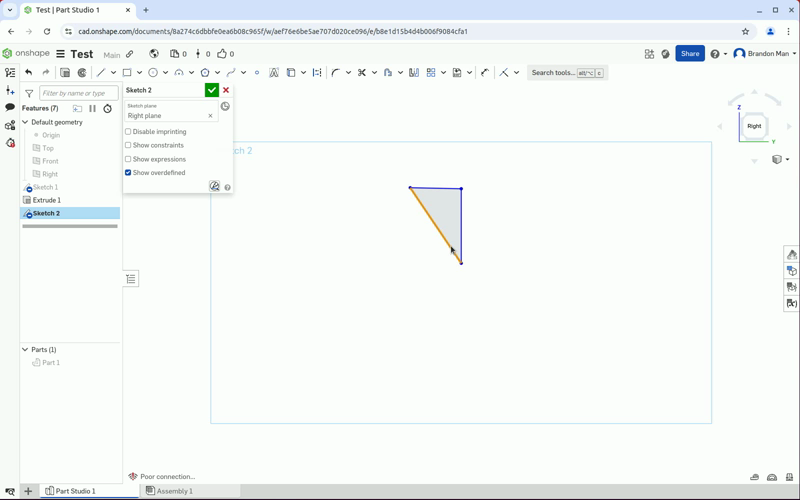
mouse_move(73, 352)
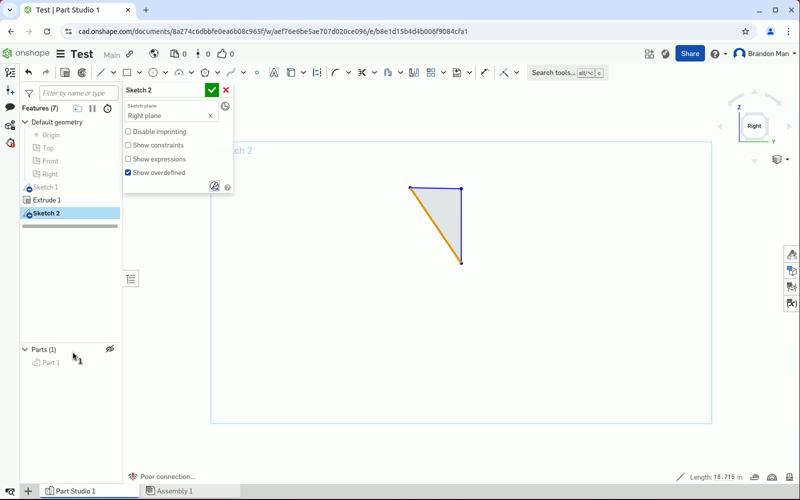
key(shift+y)
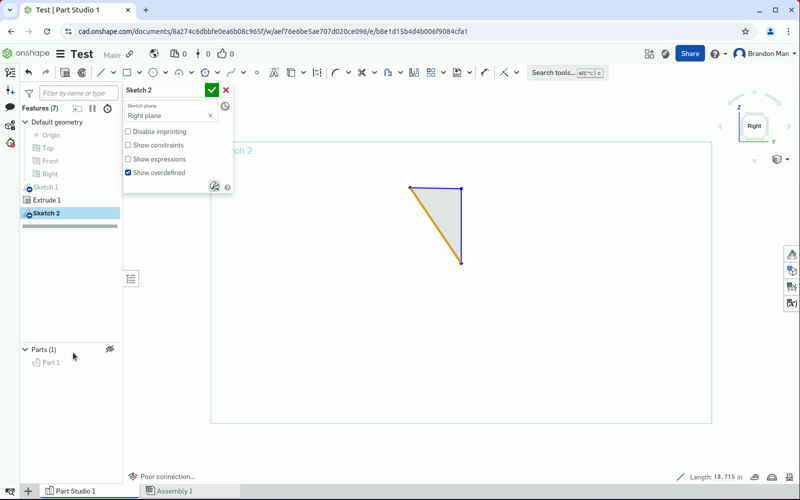
key(shift+e)
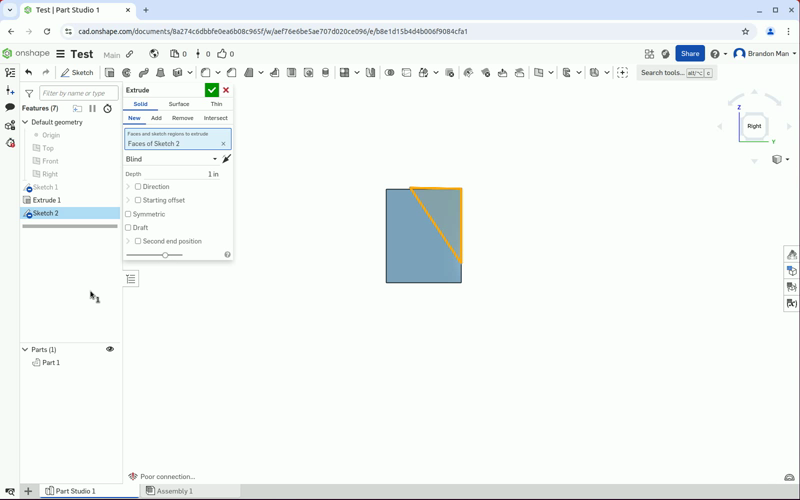
mouse_move(143, 106)
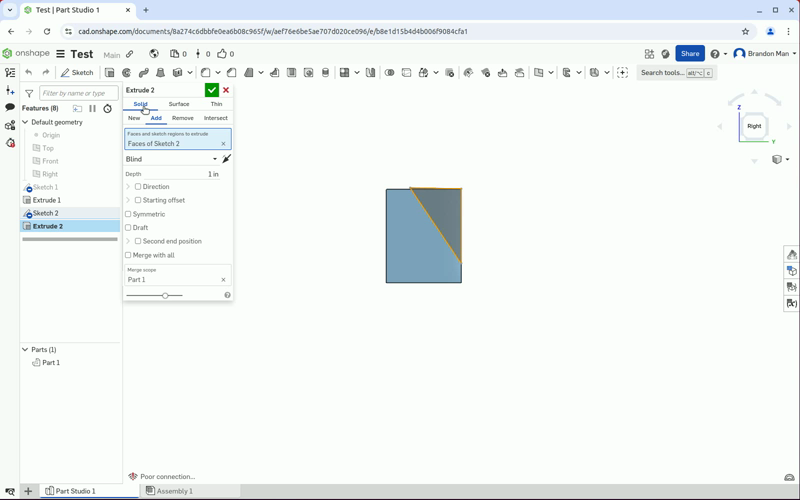
click(143, 106)
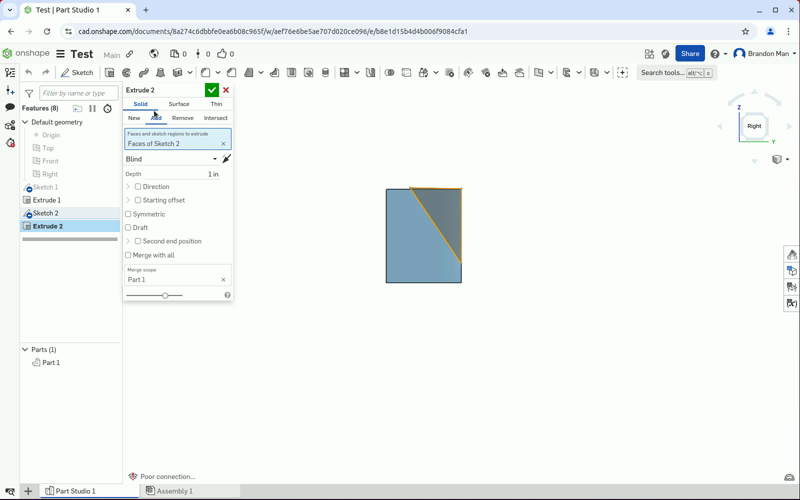
mouse_move(186, 120)
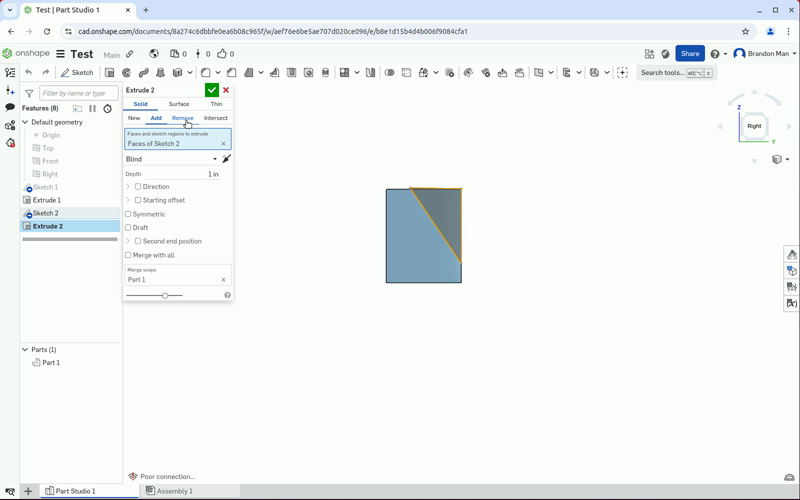
click(186, 120)
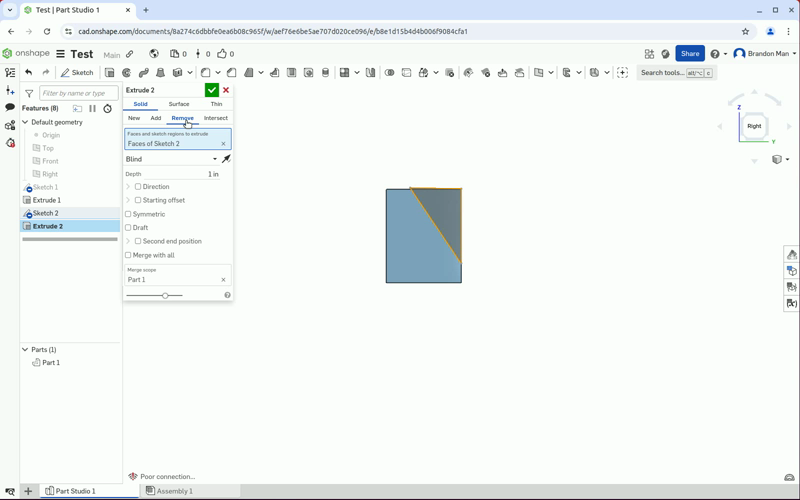
key(tab, 4)
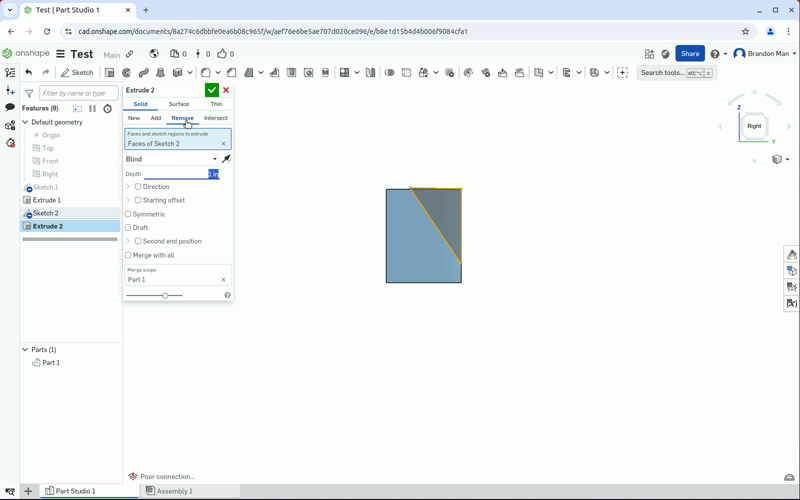
text(-15.405)
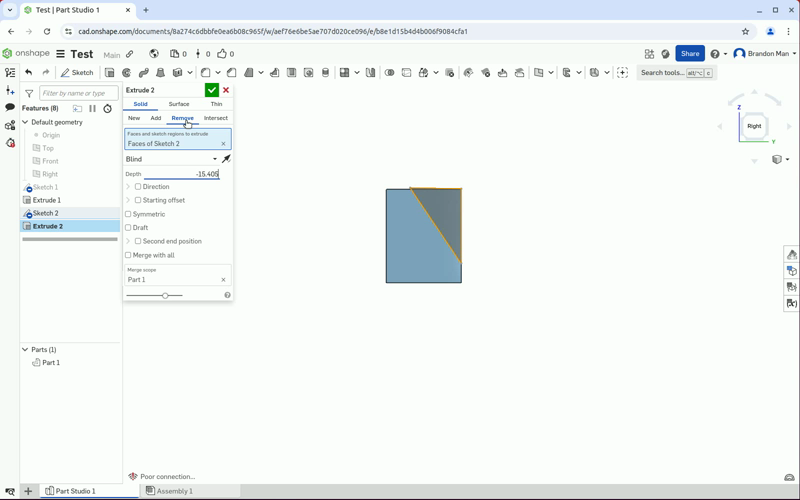
key(tab, 6)
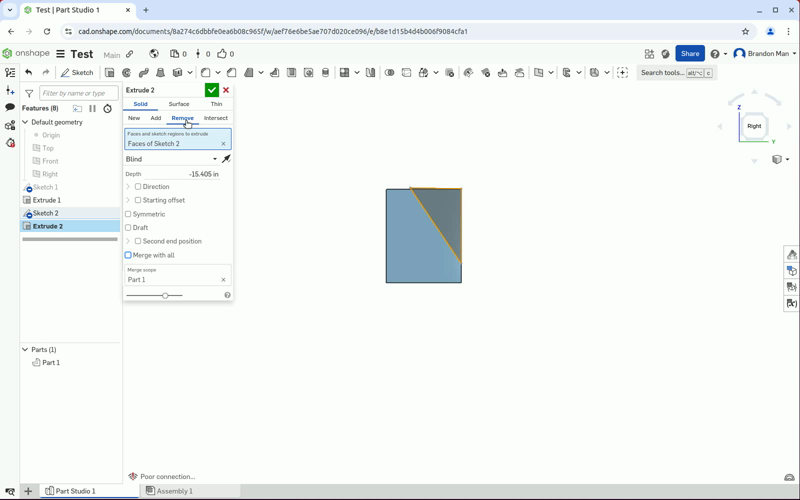
key(space)
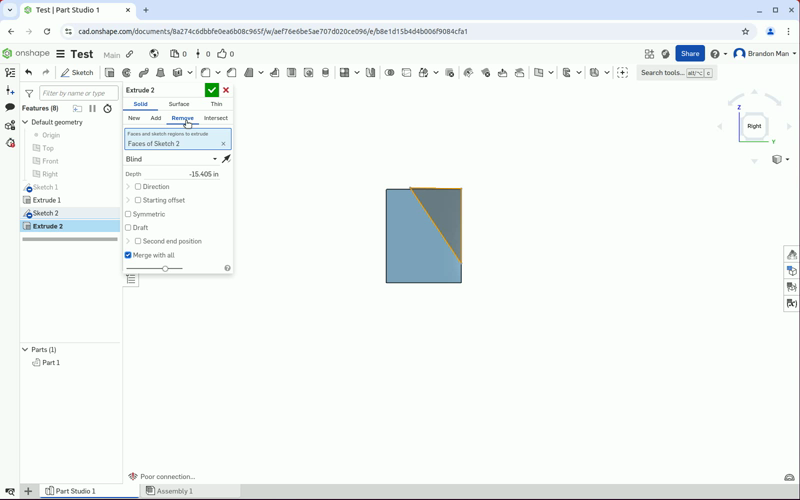
key(enter)
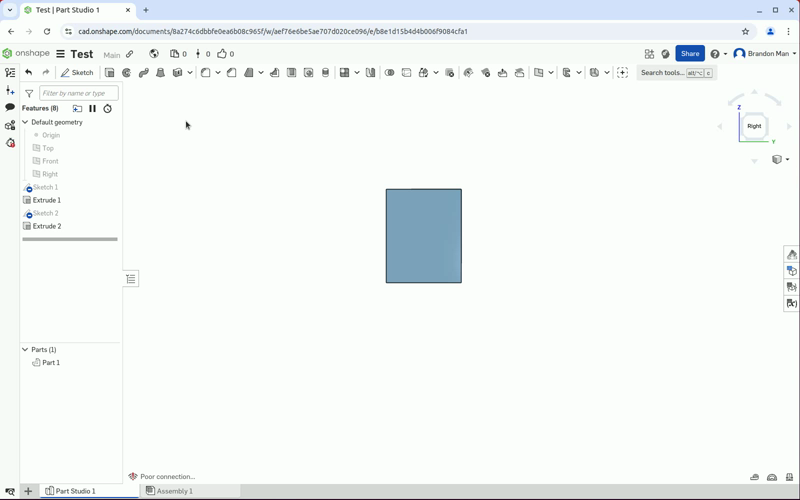
key(shift+h)
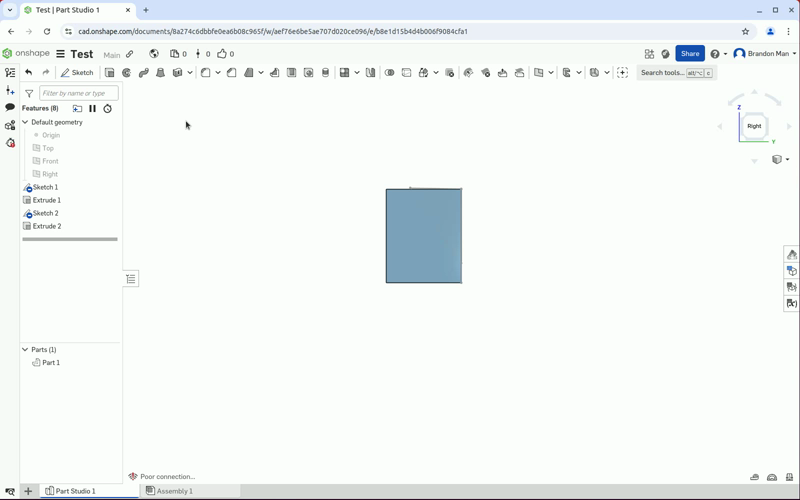
key(shift+h)
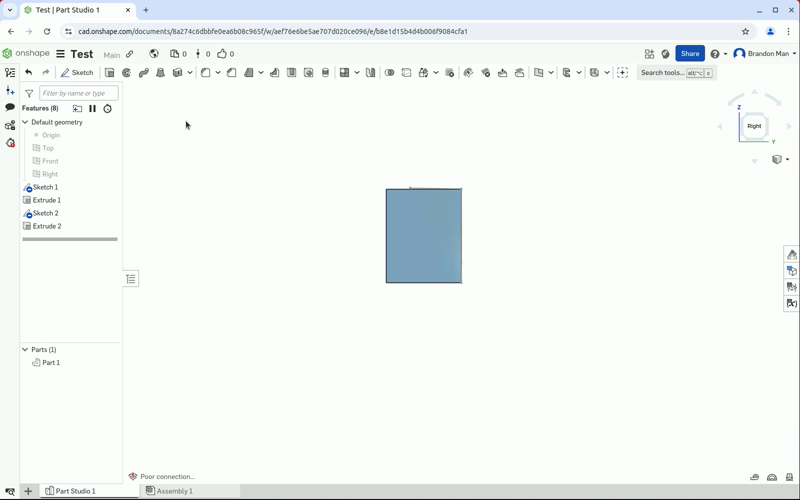
key(shift+7)
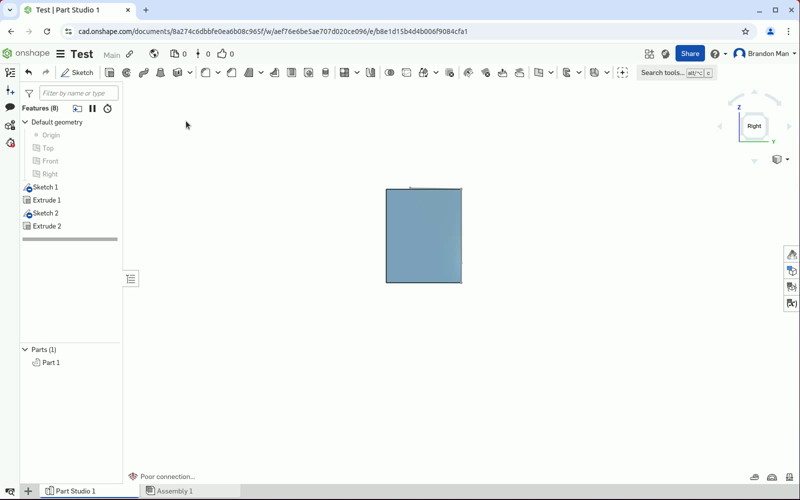
key(right, 2)
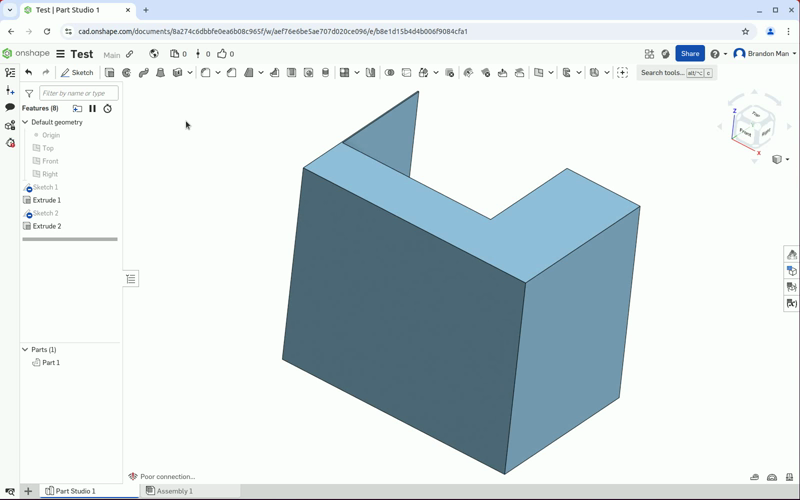
key(down, 2)
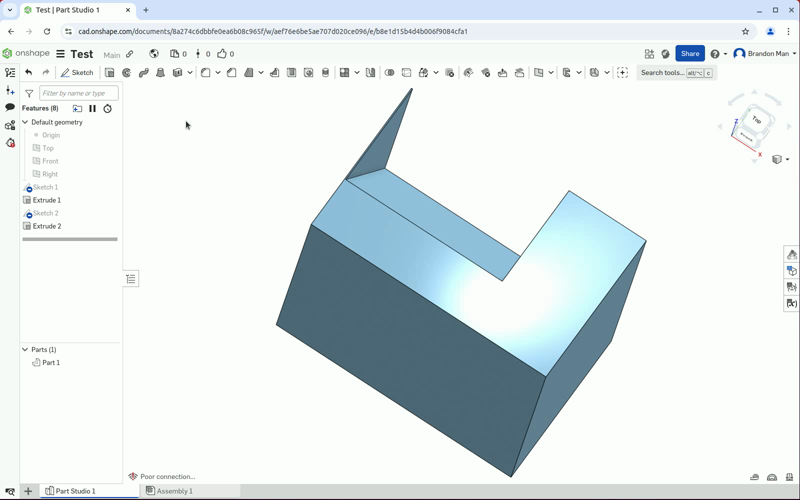
key(up, 2)
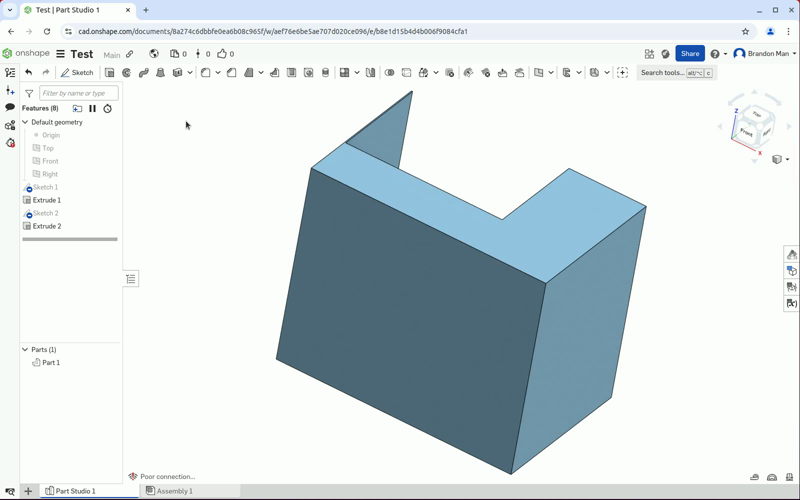
key(left, 2)
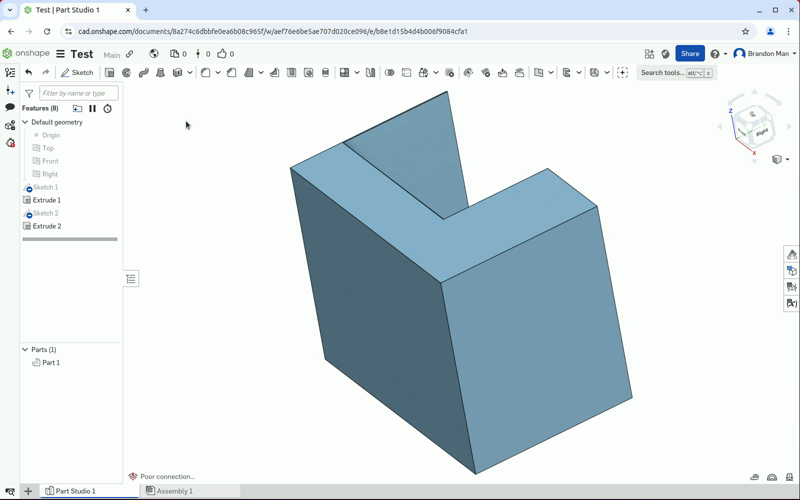
mouse_move(73, 189)
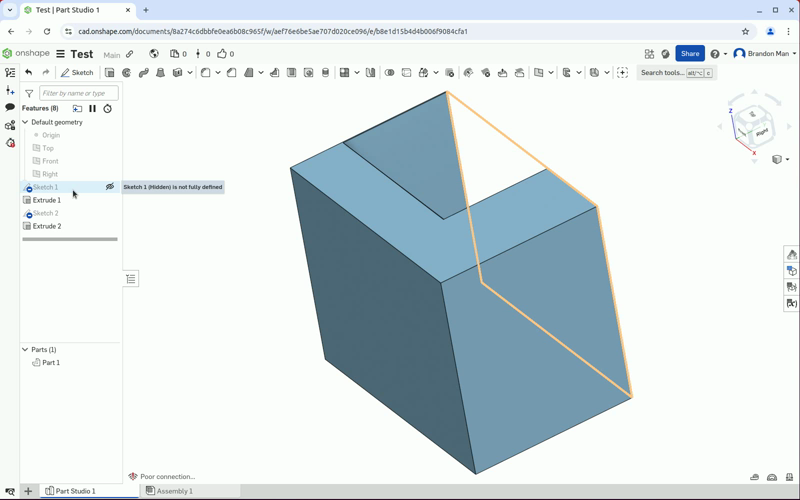
click(73, 189)